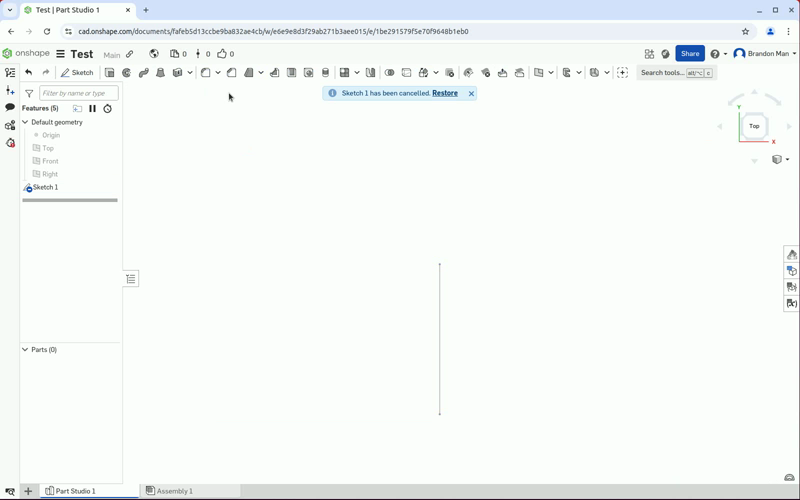
key(shift+h)
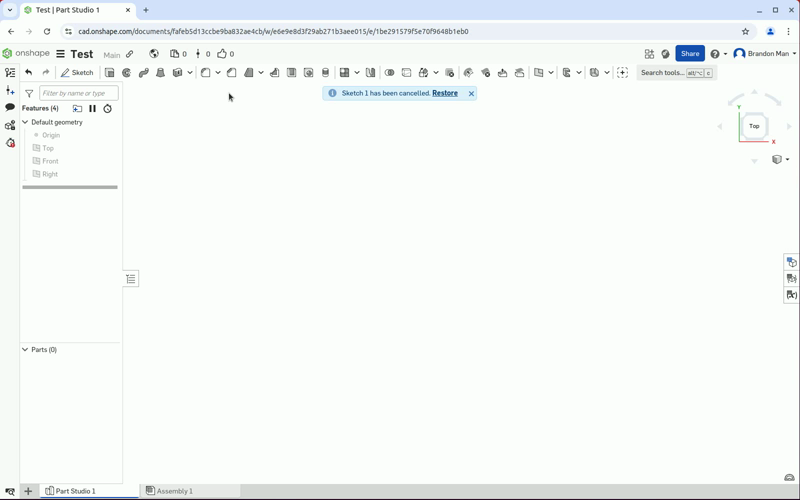
mouse_move(73, 352)
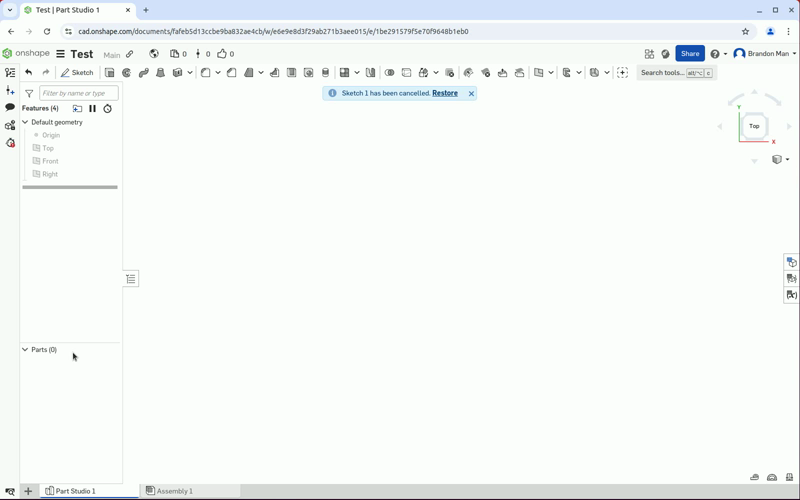
key(y)
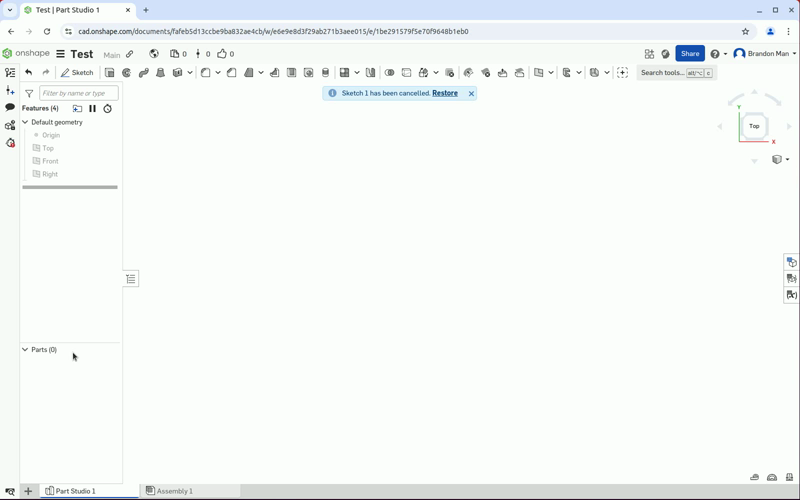
key(shift+p)
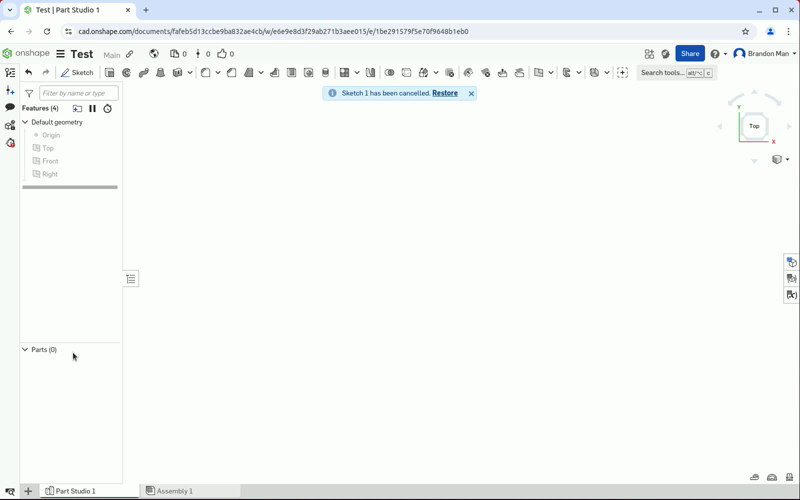
key(space)
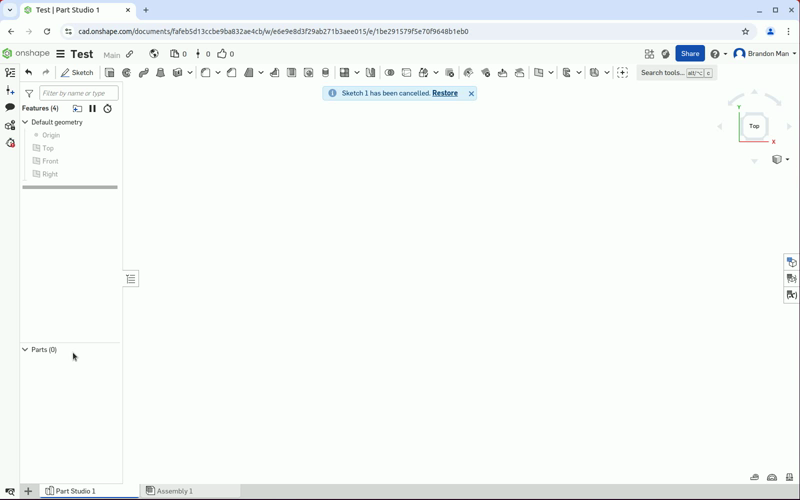
key_down(shift)
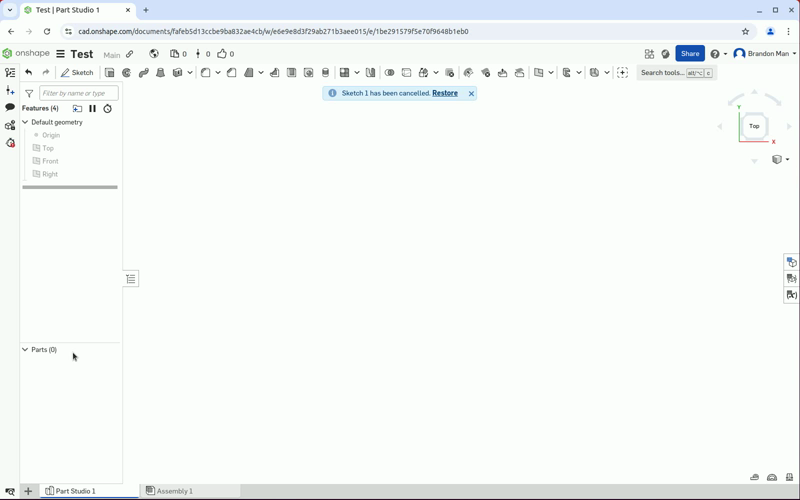
key(up)
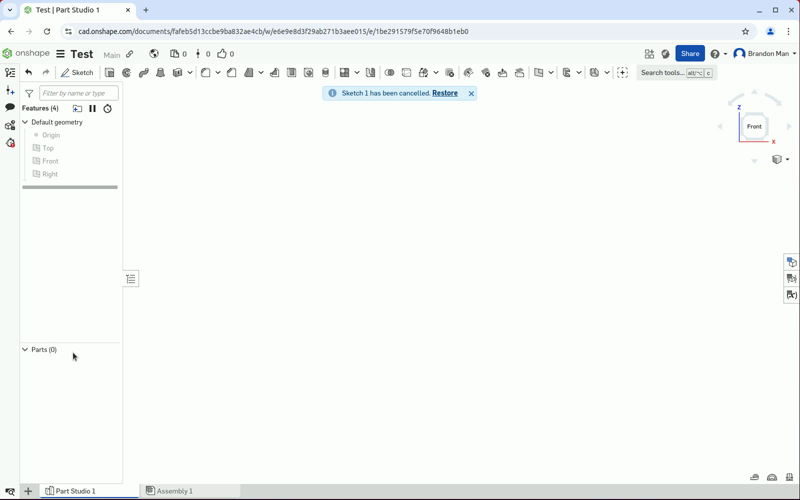
key_up(shift)
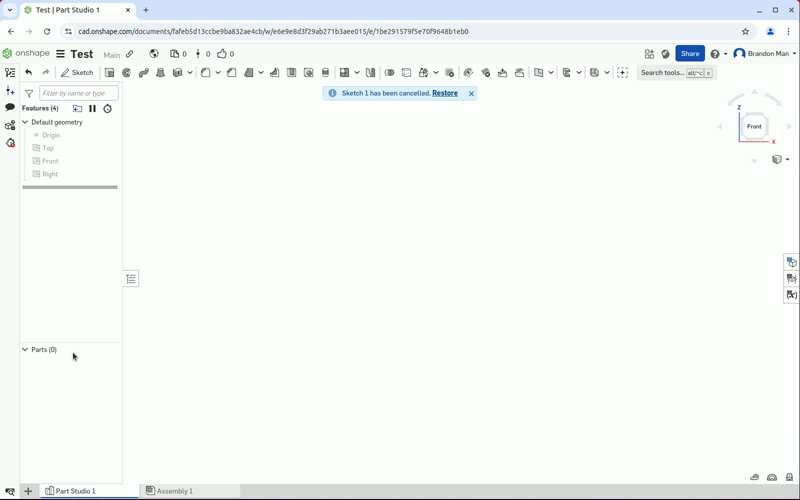
mouse_move(73, 352)
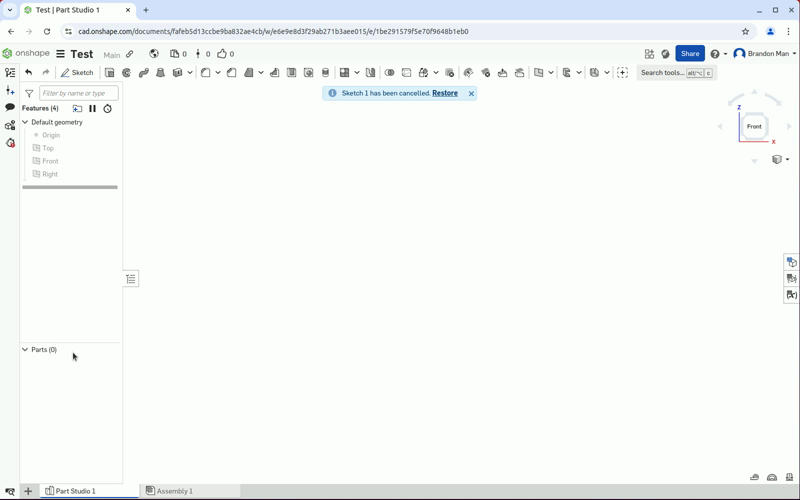
key(shift+y)
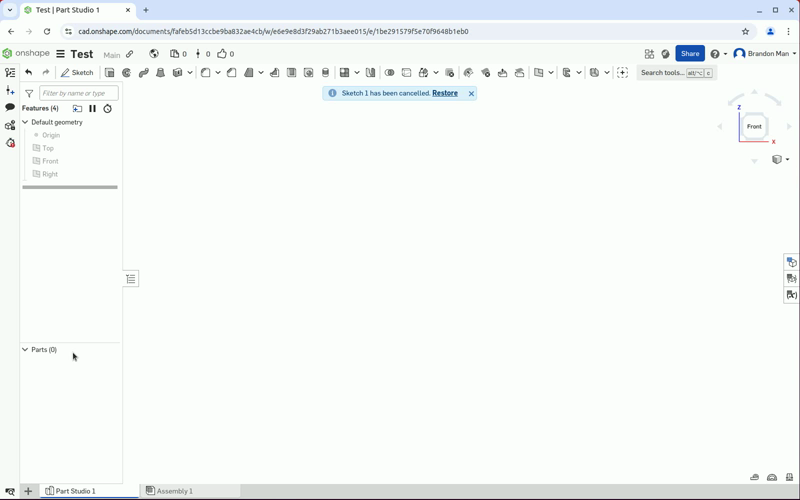
key(shift+s)
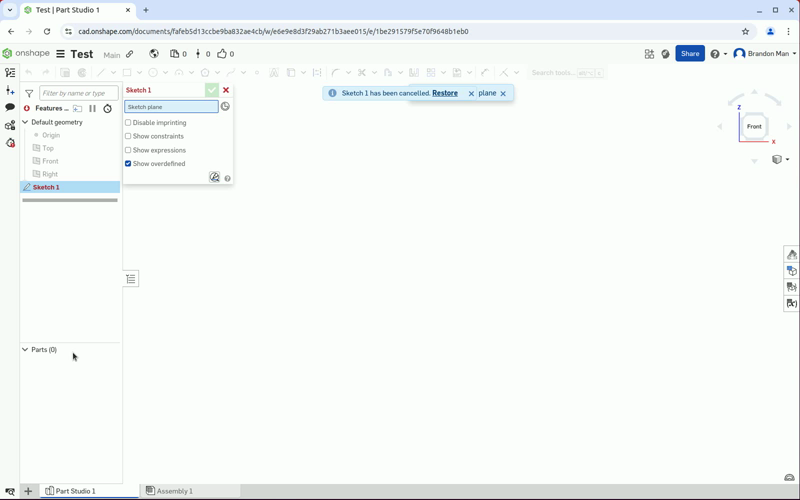
mouse_move(73, 163)
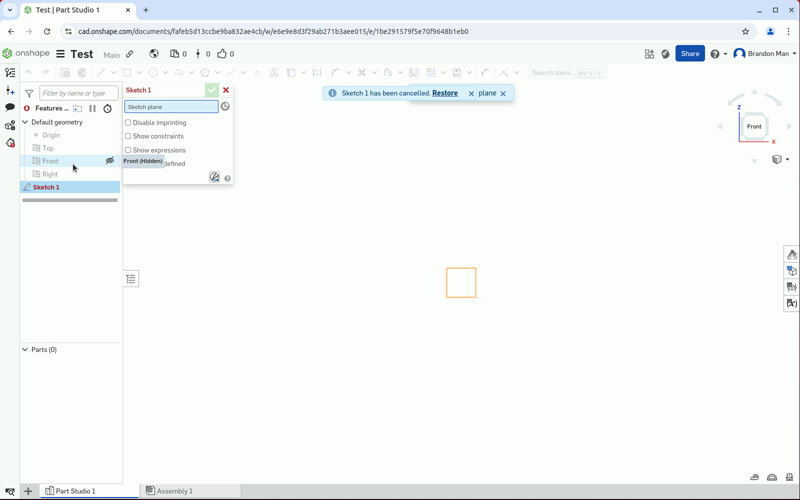
click(73, 163)
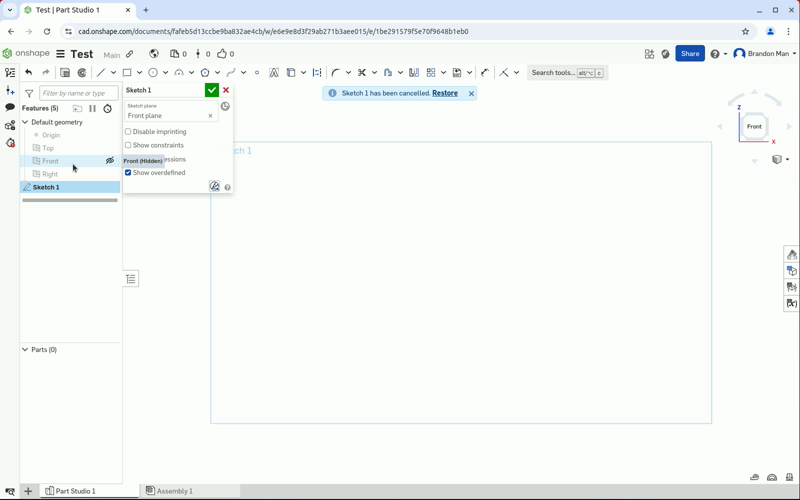
mouse_move(73, 352)
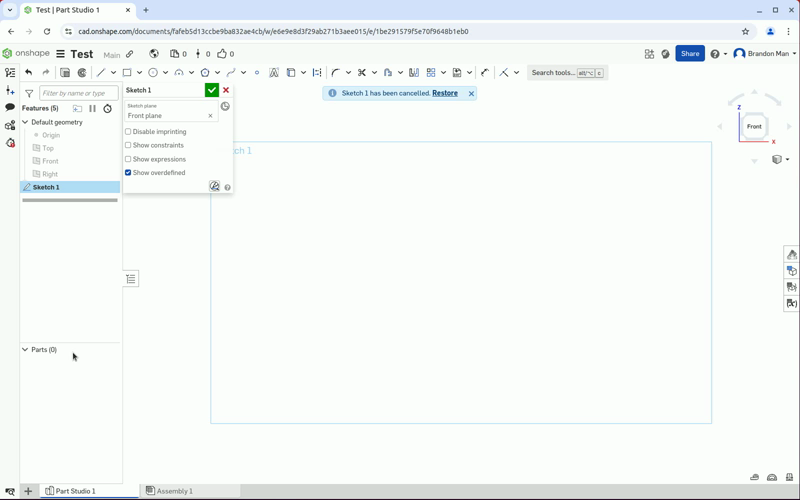
key(y)
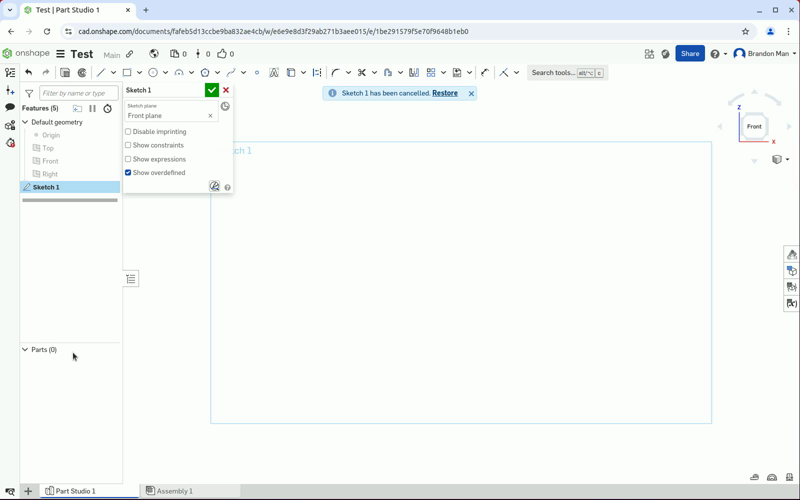
key(l)
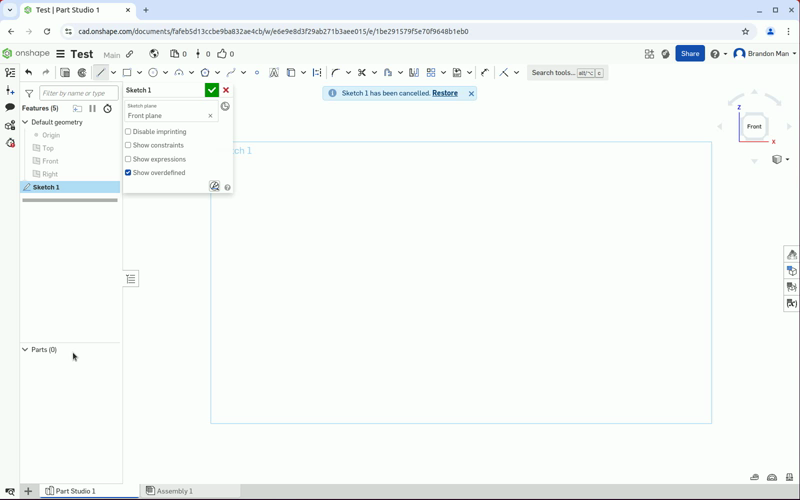
key_down(shift)
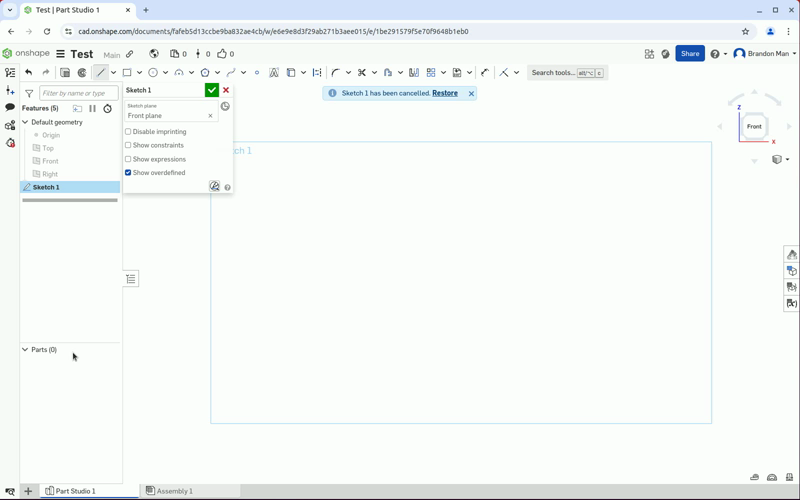
mouse_move(386, 367)
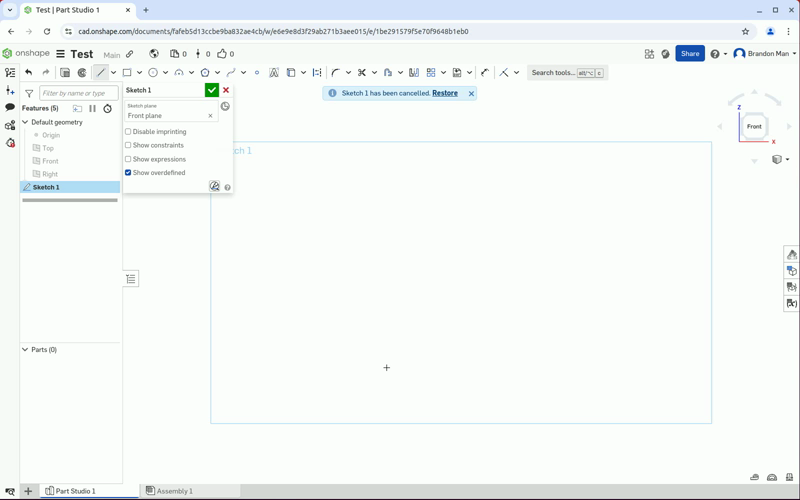
click(386, 367)
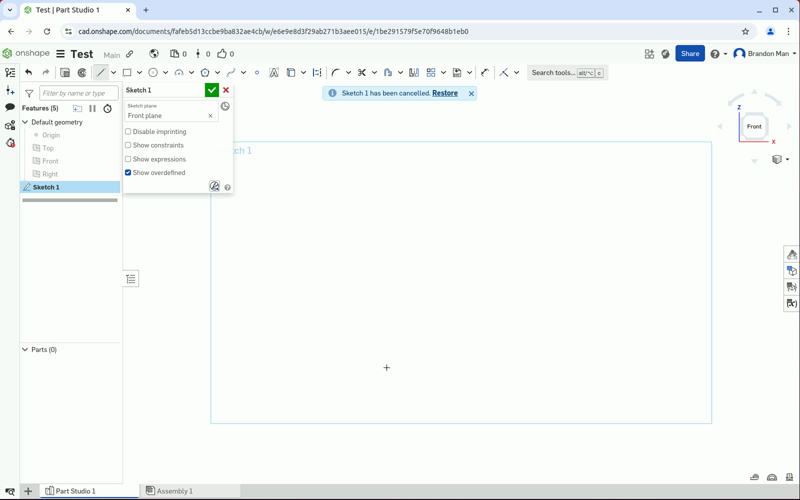
key_up(shift)
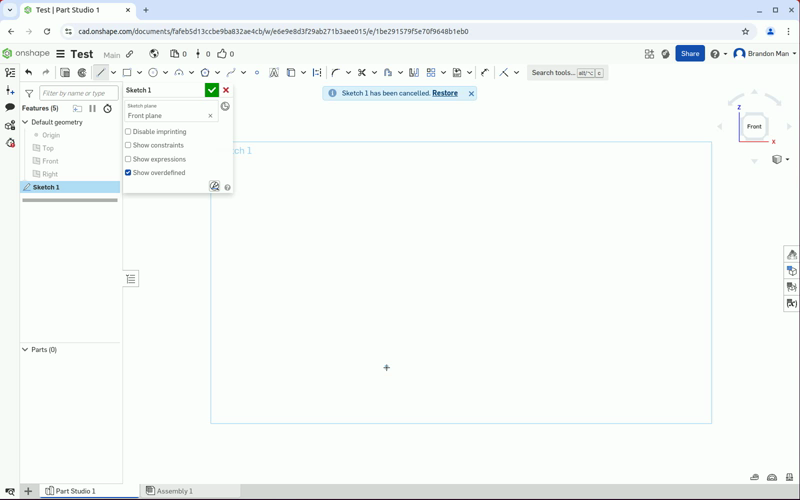
key_down(shift)
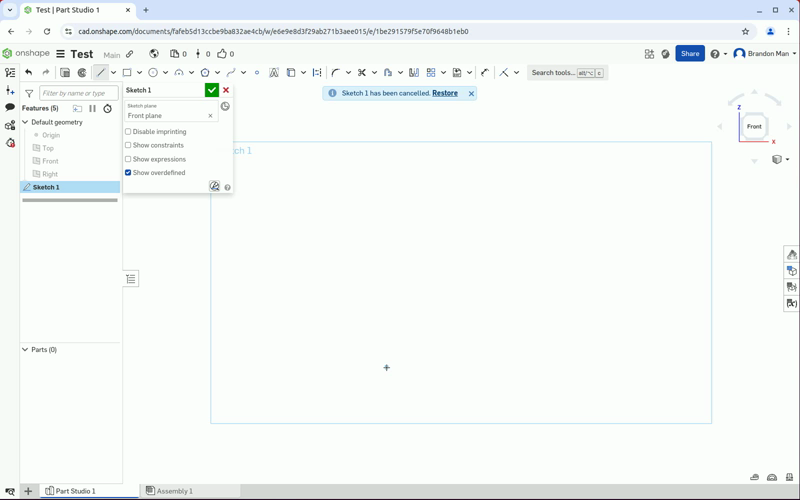
mouse_move(535, 367)
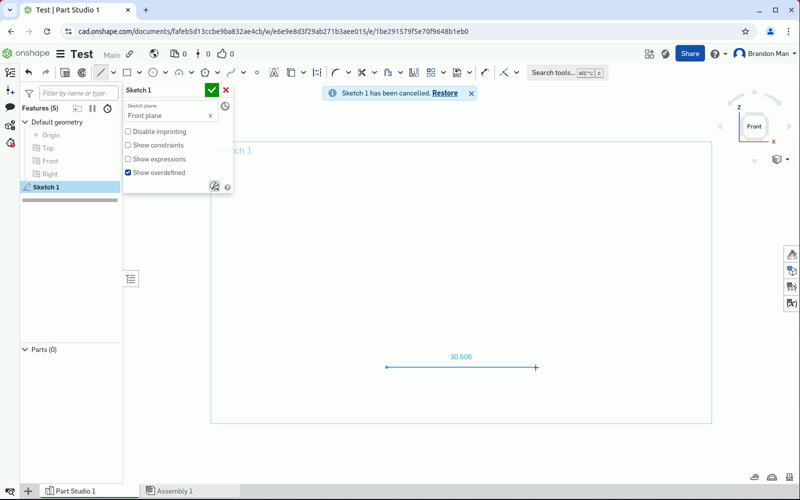
click(535, 367)
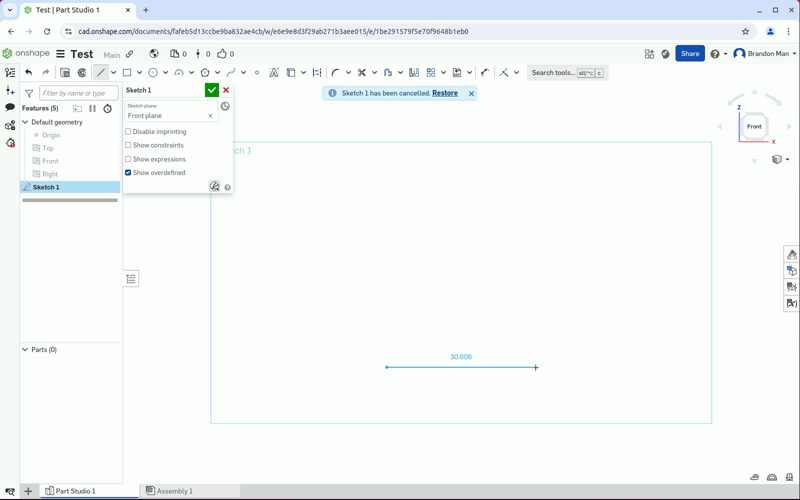
key_up(shift)
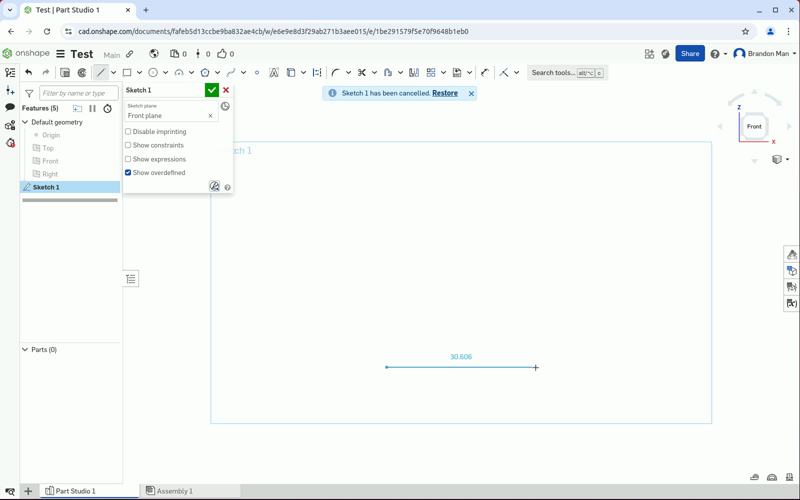
key(esc)
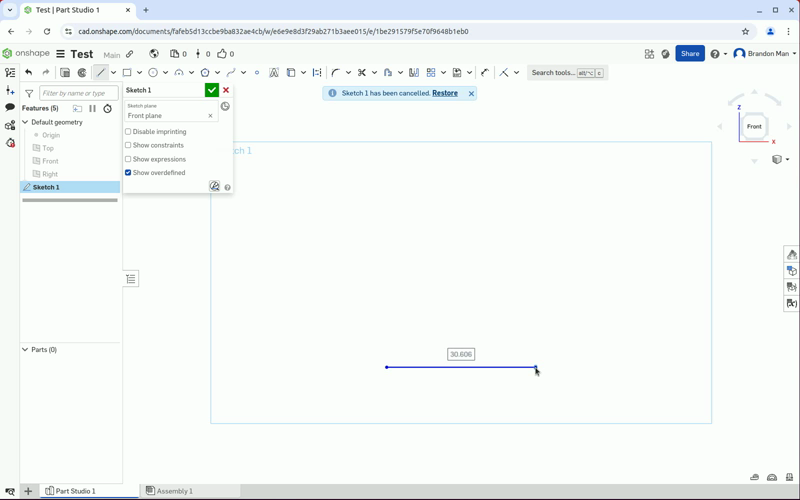
key(a)
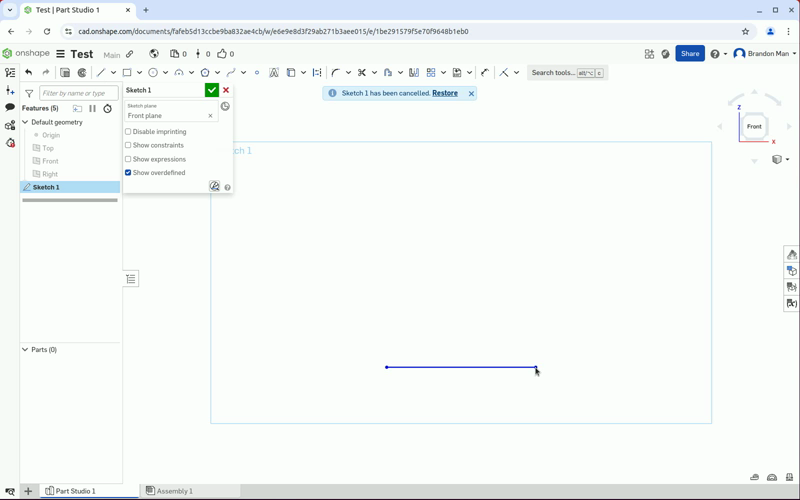
mouse_move(535, 367)
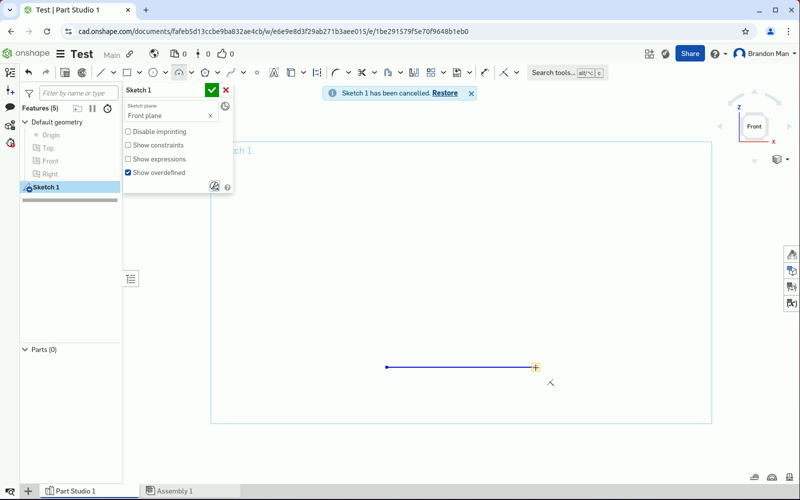
click(535, 367)
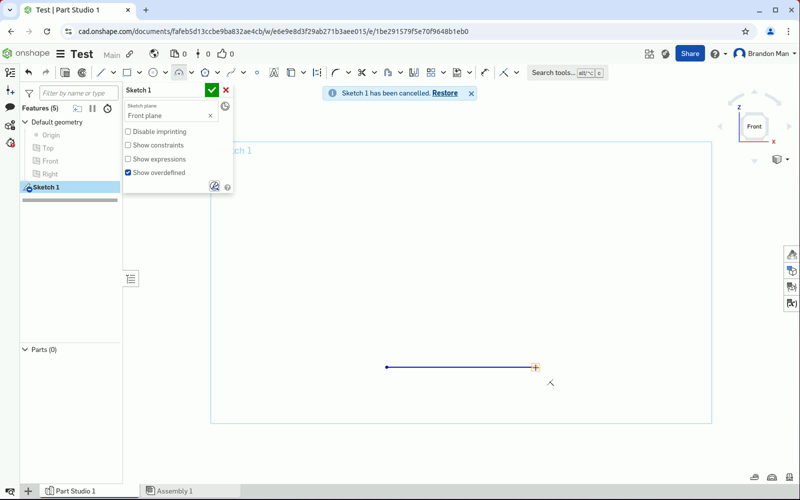
mouse_move(386, 367)
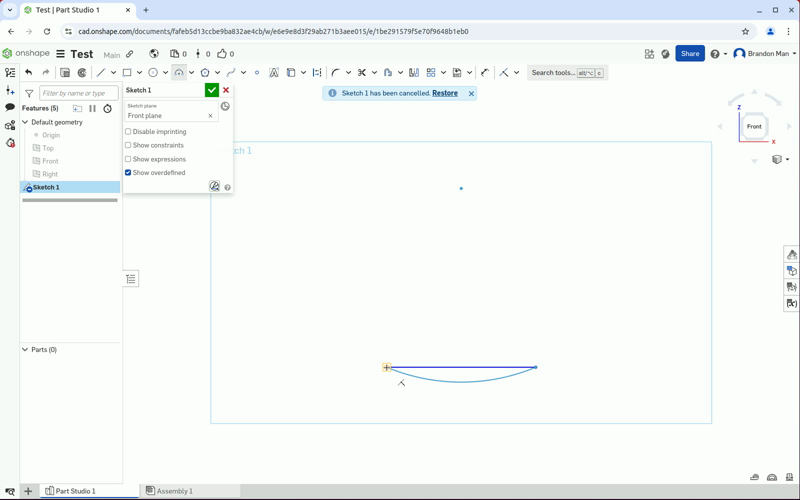
click(386, 367)
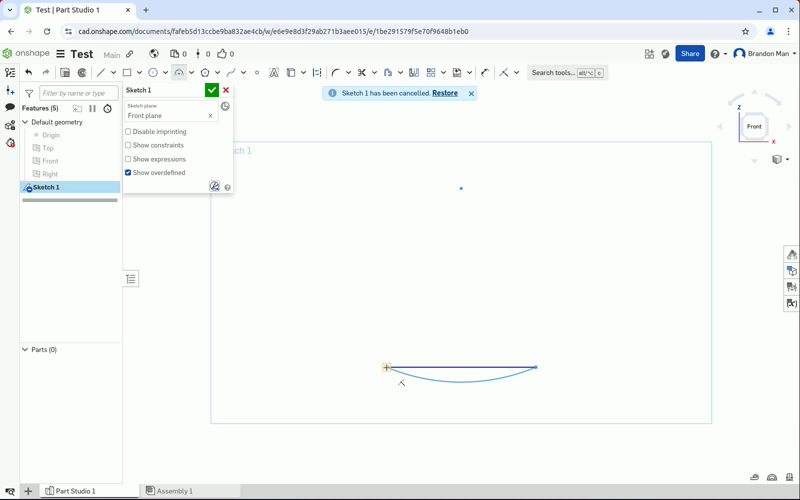
key_down(shift)
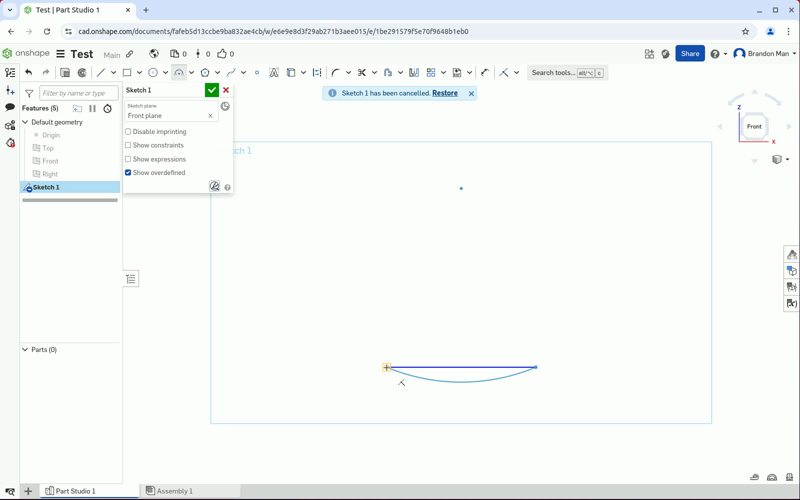
mouse_move(461, 170)
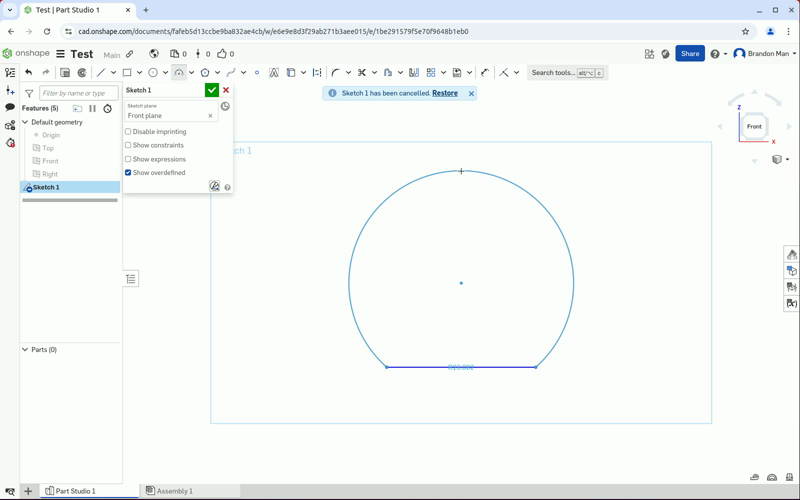
click(461, 170)
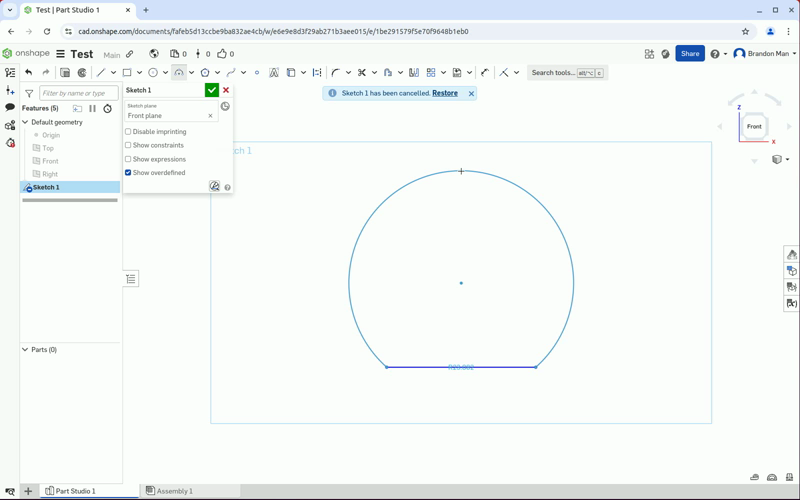
key_up(shift)
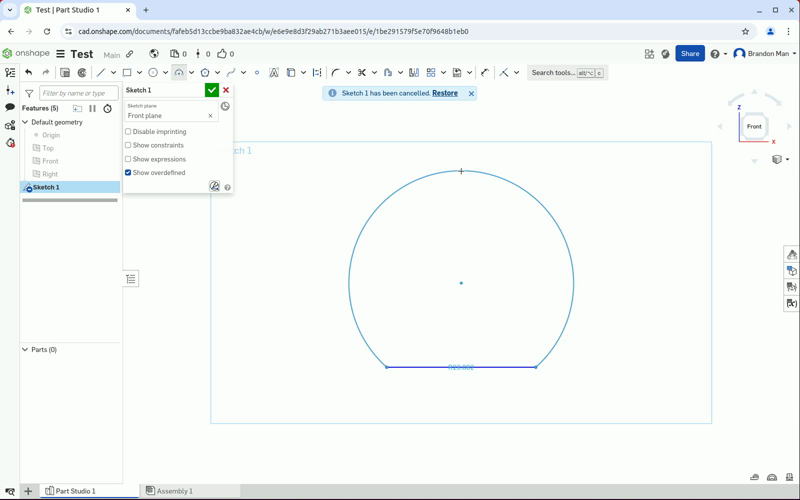
key(esc)
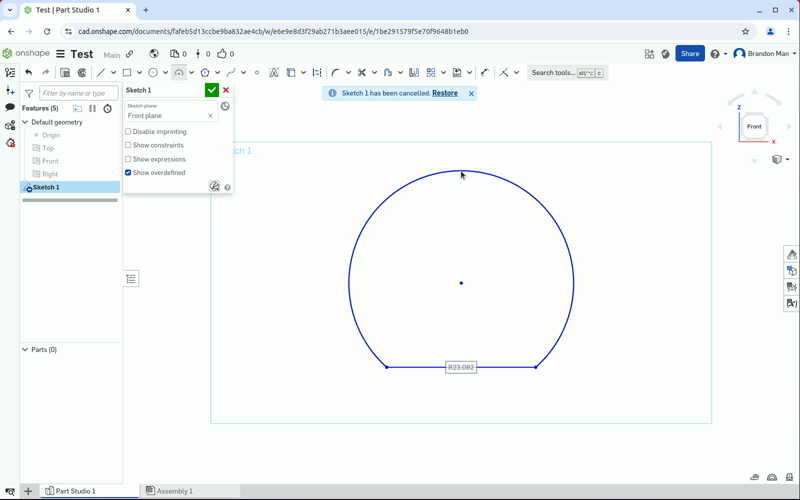
mouse_move(458, 262)
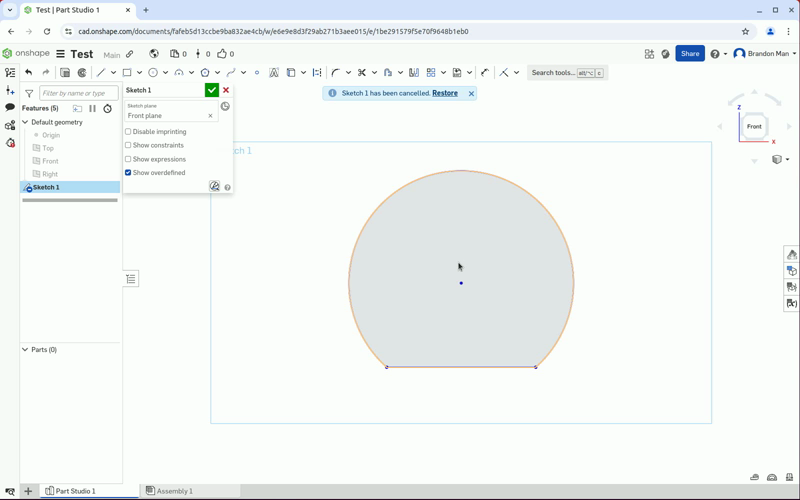
click(458, 262)
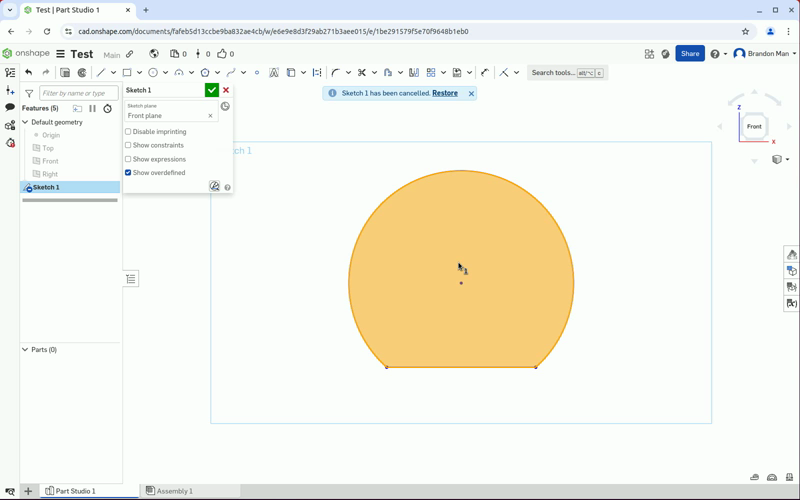
mouse_move(73, 352)
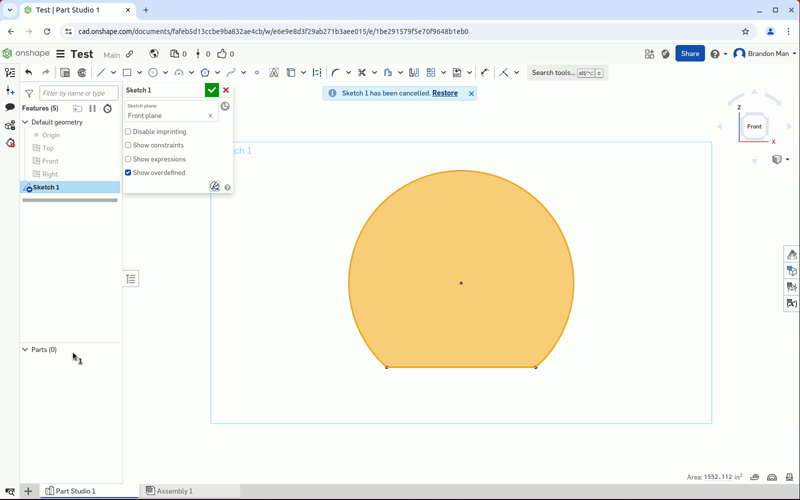
key(shift+y)
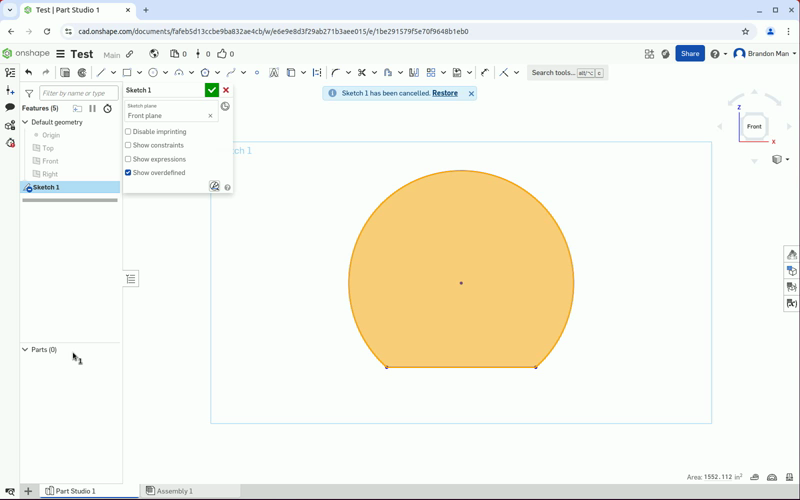
key(shift+e)
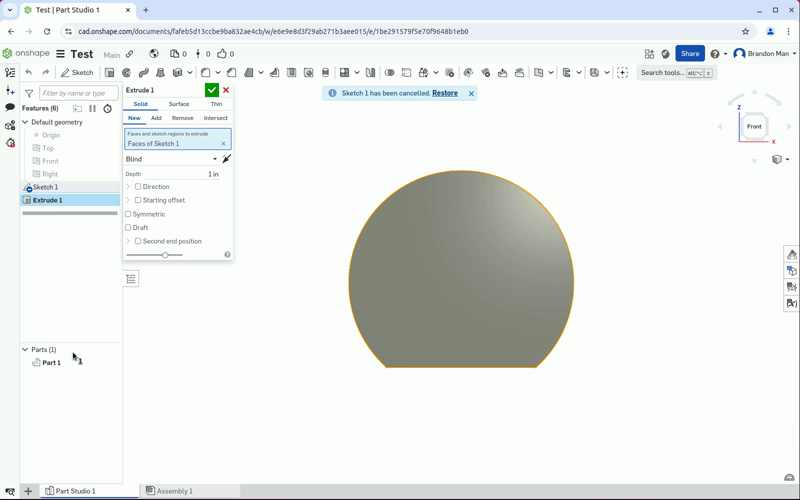
mouse_move(143, 106)
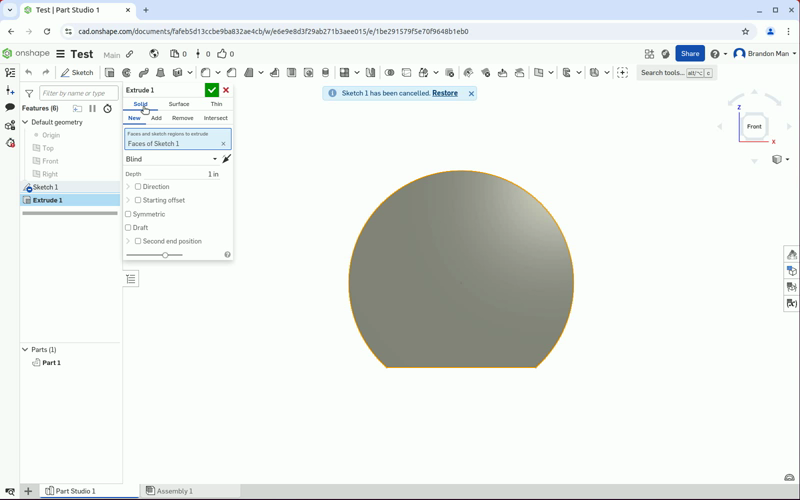
click(143, 106)
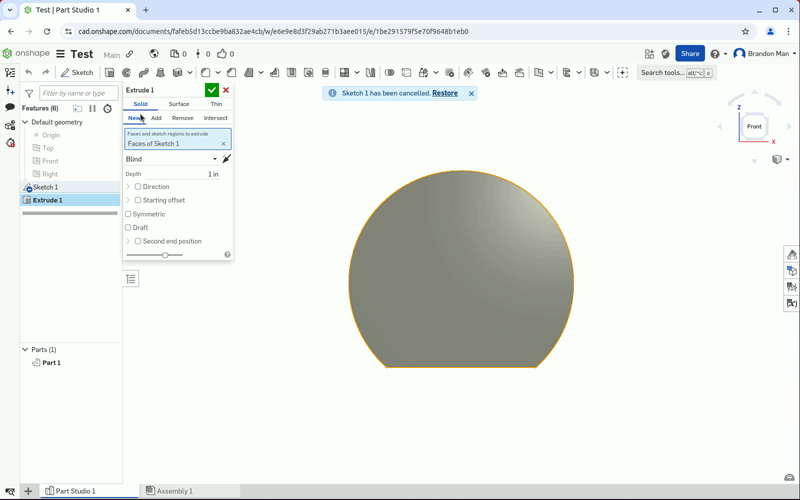
mouse_move(137, 120)
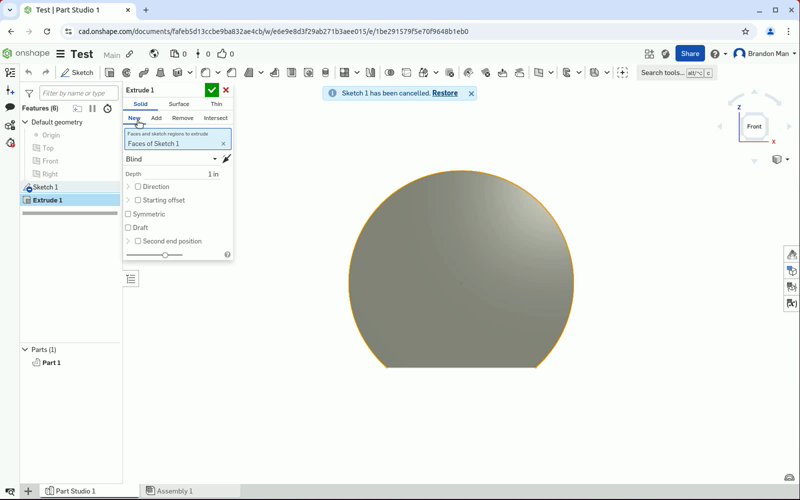
click(137, 120)
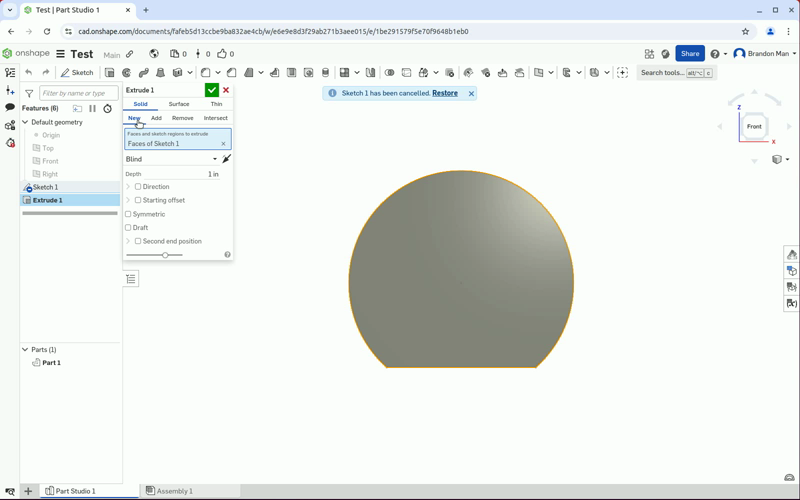
key(tab, 4)
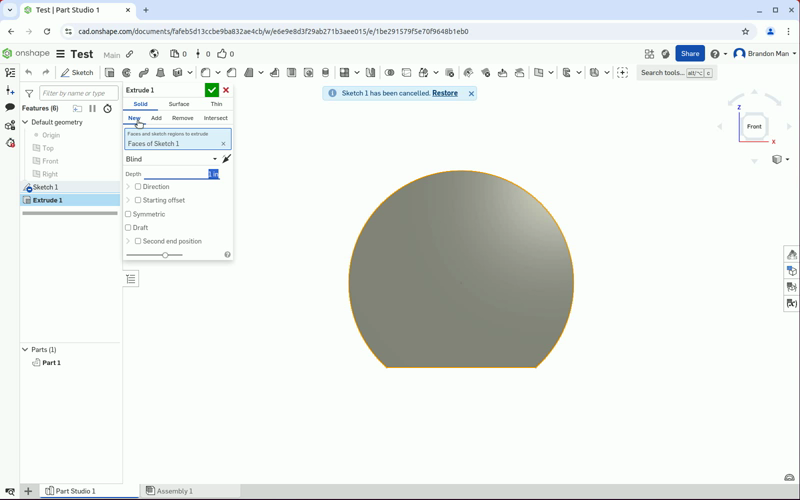
text(11.554)
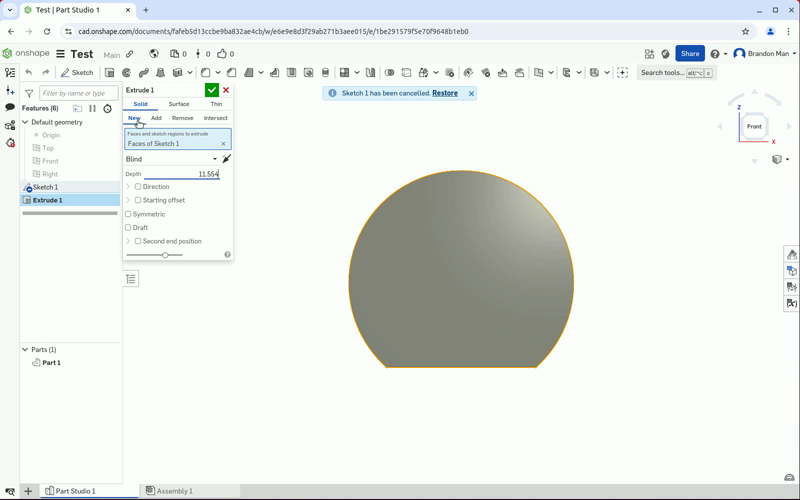
key(enter)
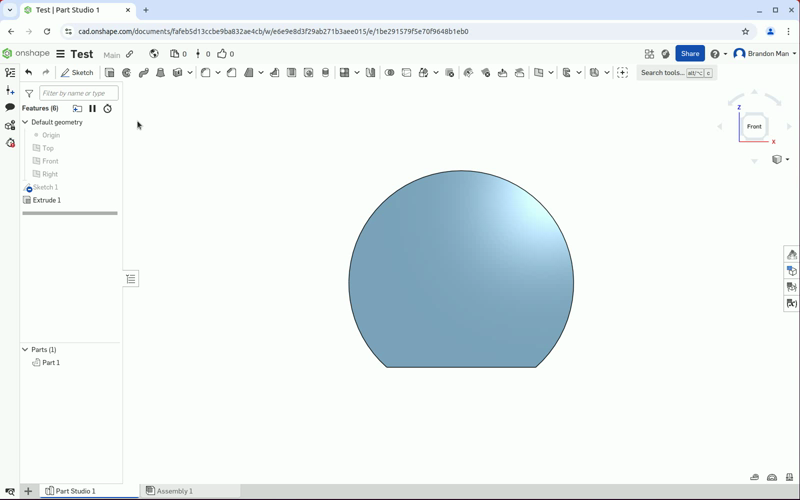
key(shift+h)
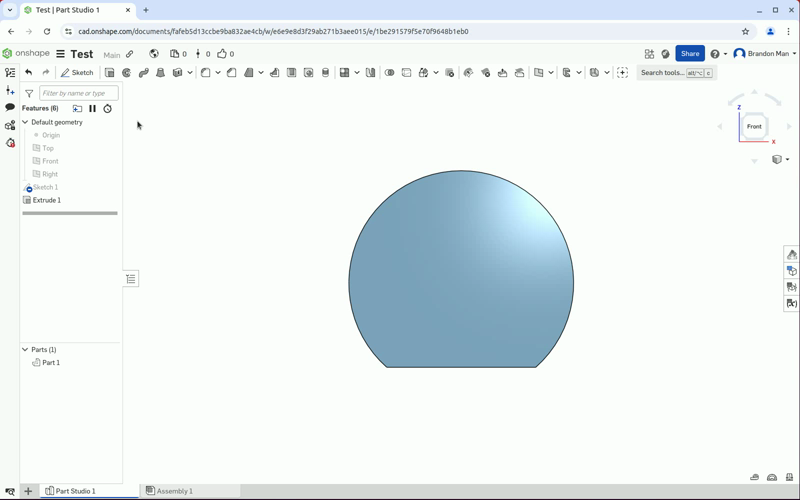
key(shift+h)
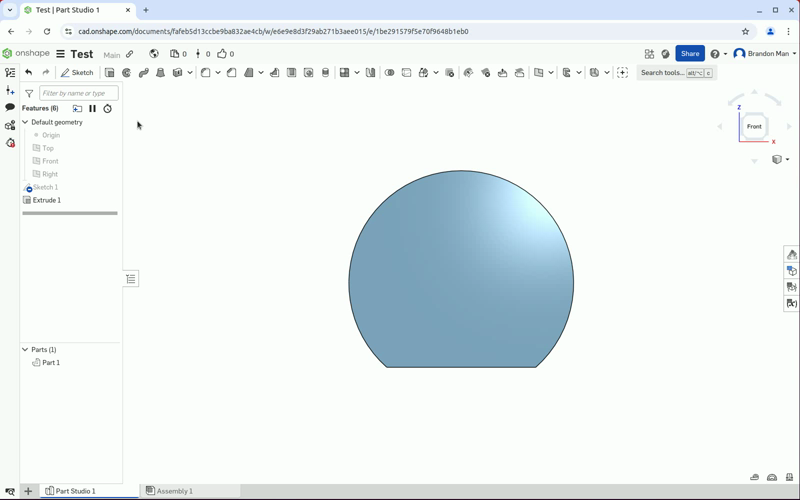
mouse_move(73, 189)
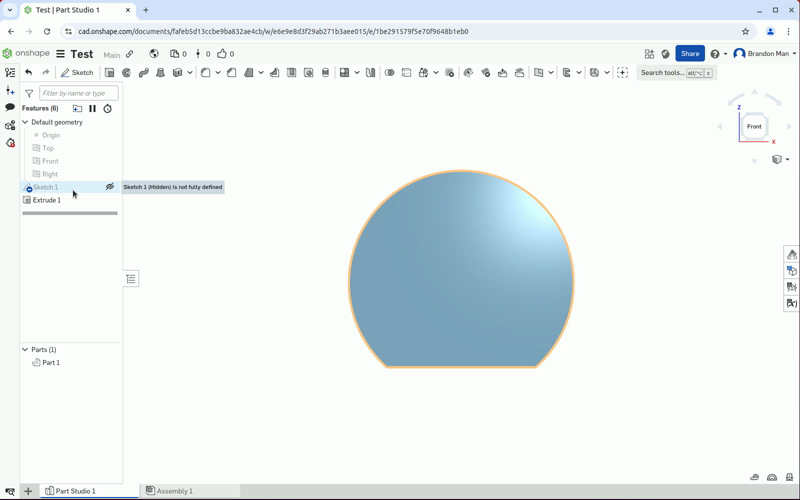
click(73, 189)
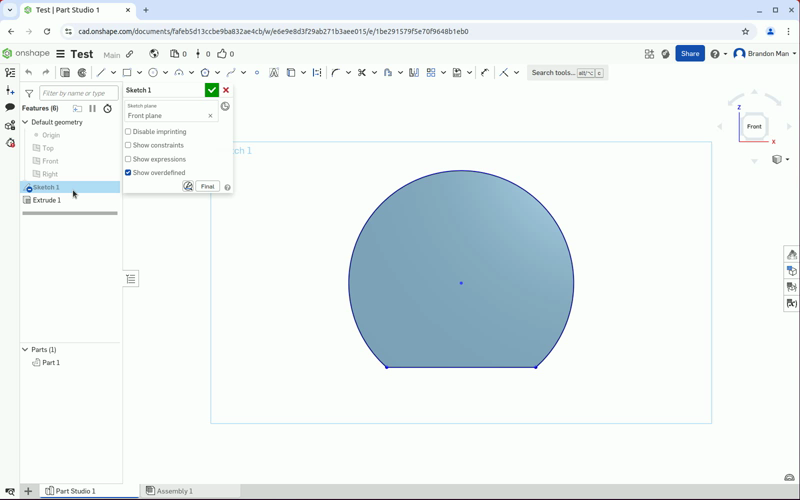
mouse_move(229, 92)
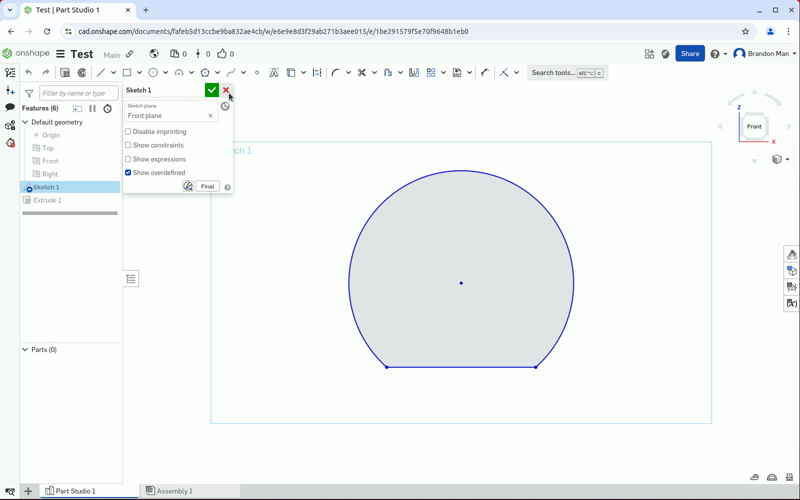
click(229, 92)
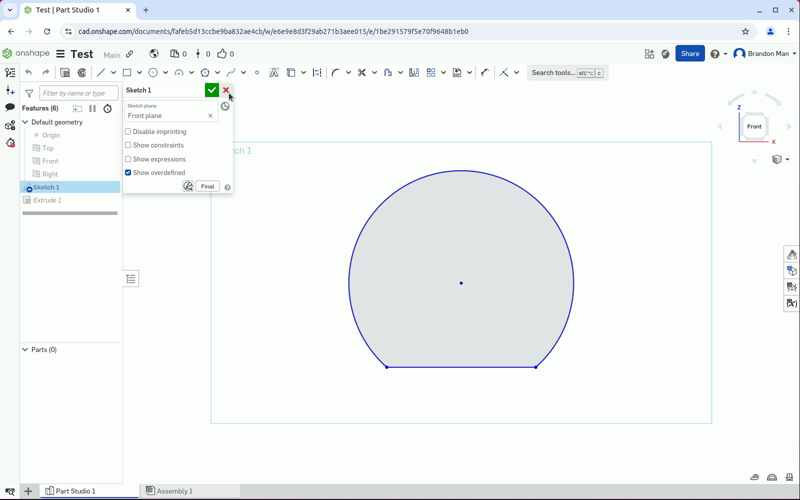
key(shift+s)
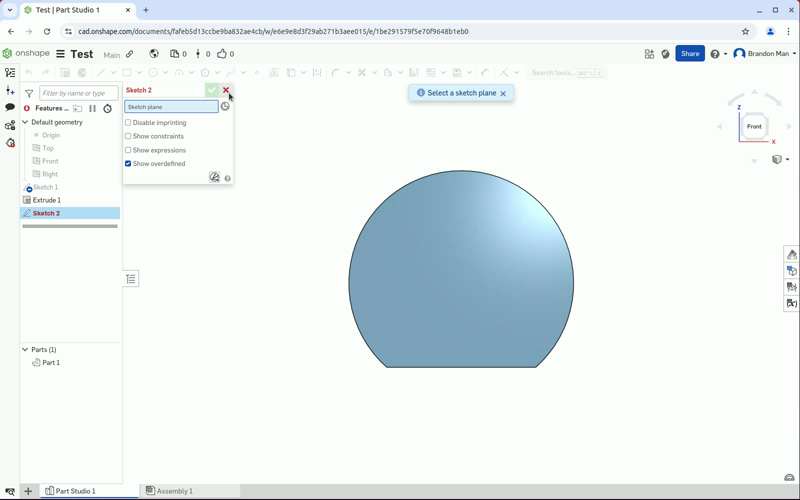
mouse_move(73, 163)
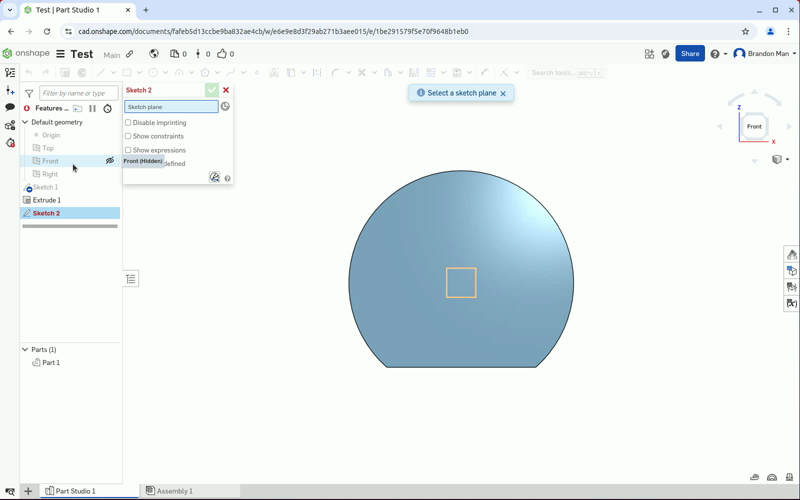
click(73, 163)
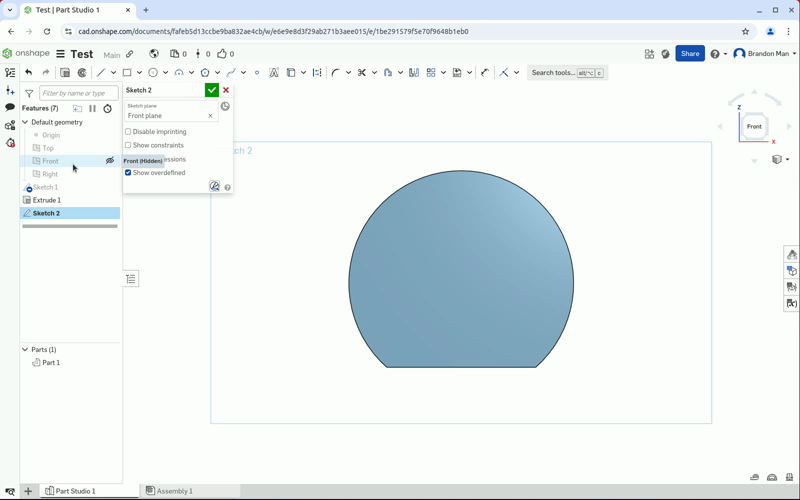
mouse_move(73, 352)
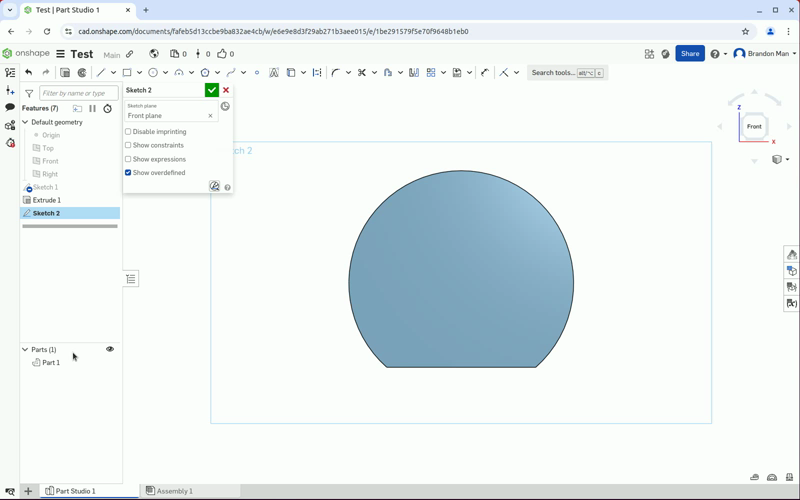
key(y)
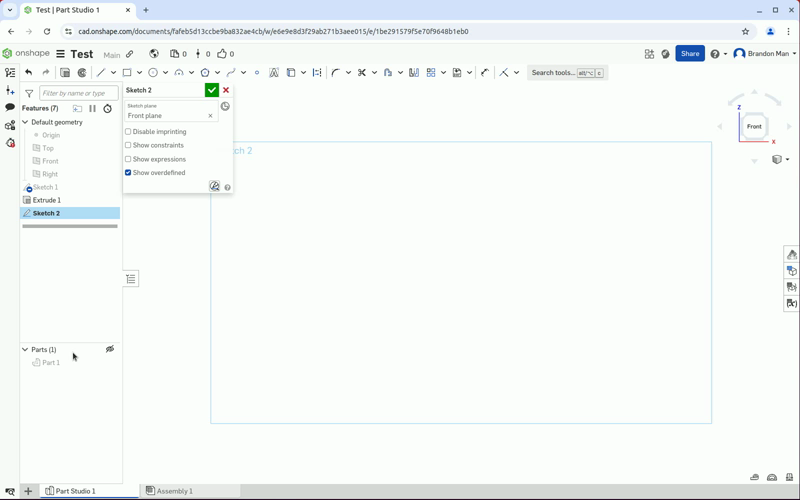
key(a)
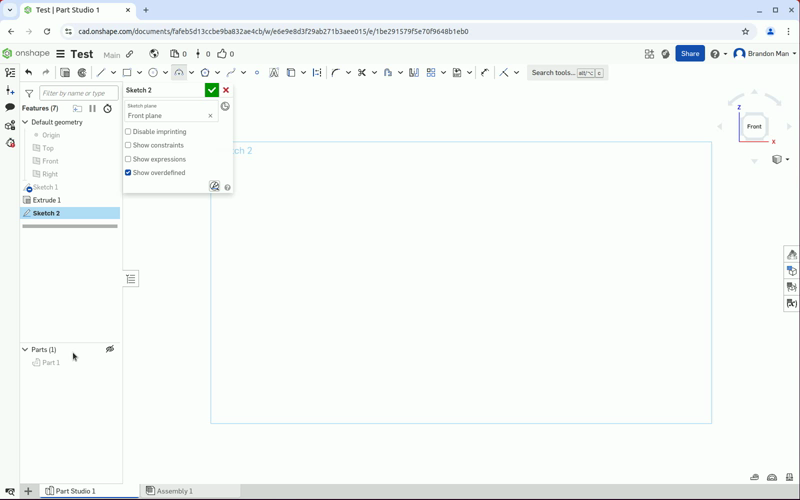
key_down(shift)
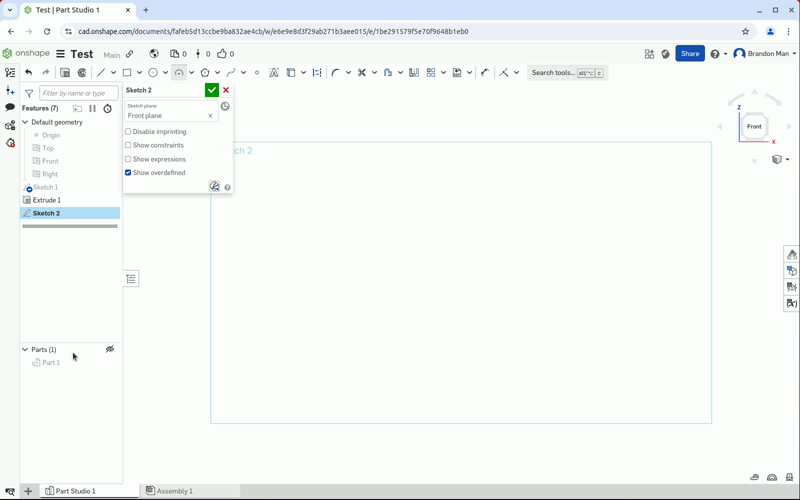
mouse_move(386, 367)
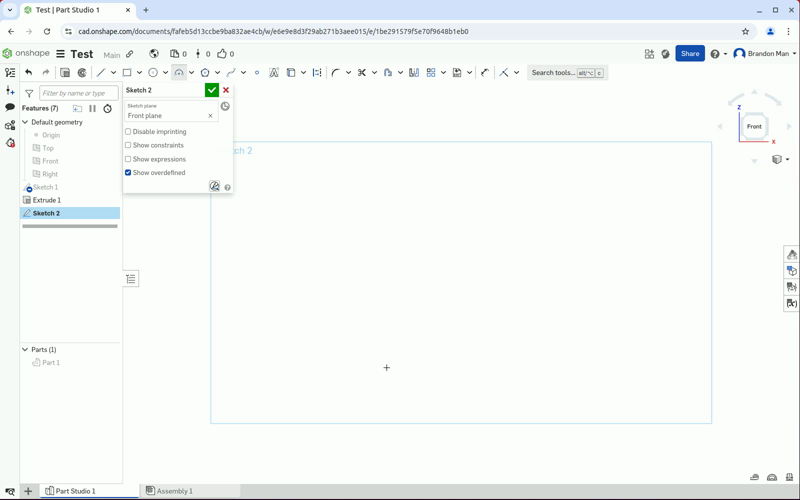
click(386, 367)
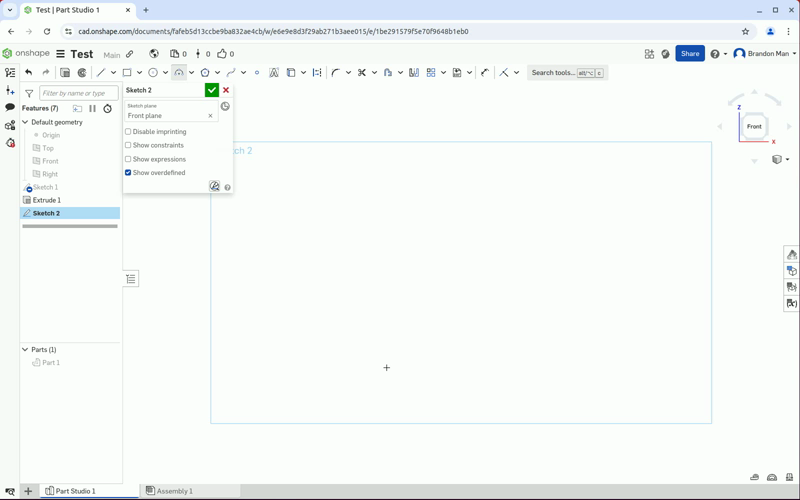
key_up(shift)
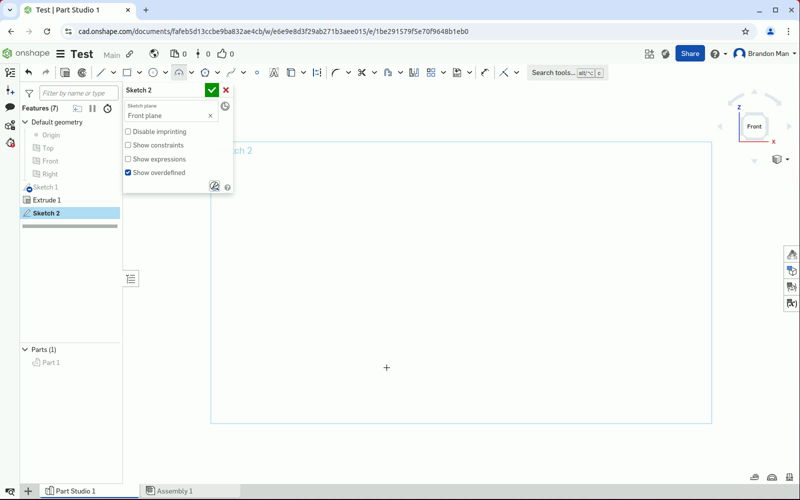
key_down(shift)
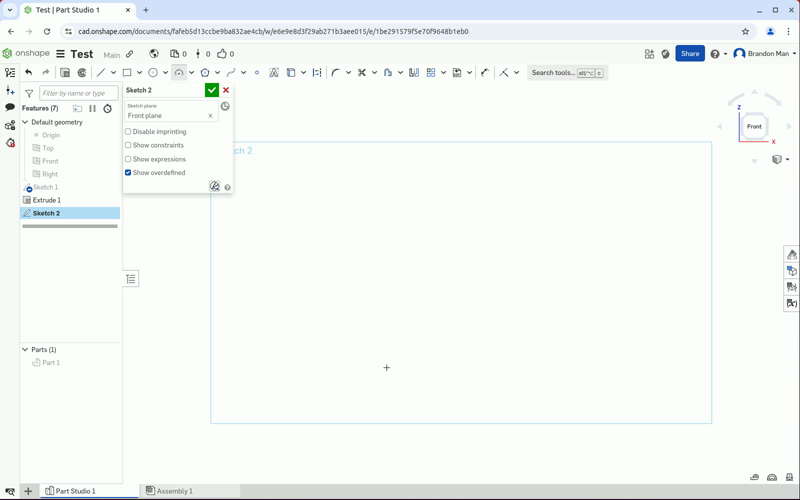
mouse_move(535, 367)
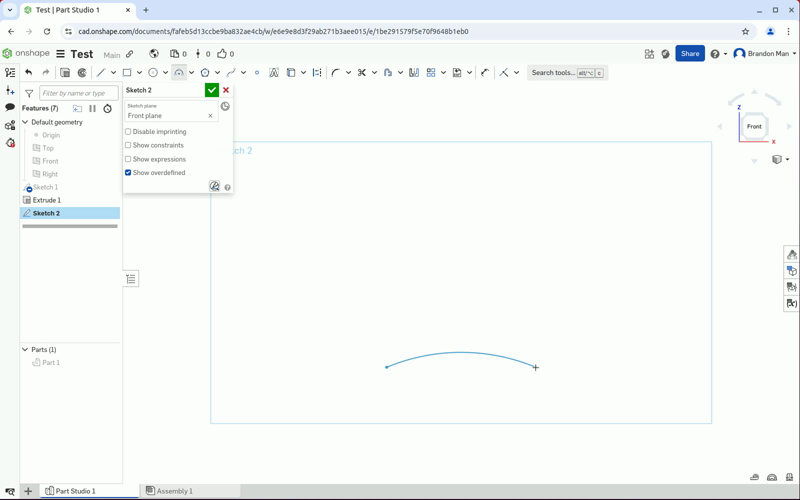
click(535, 367)
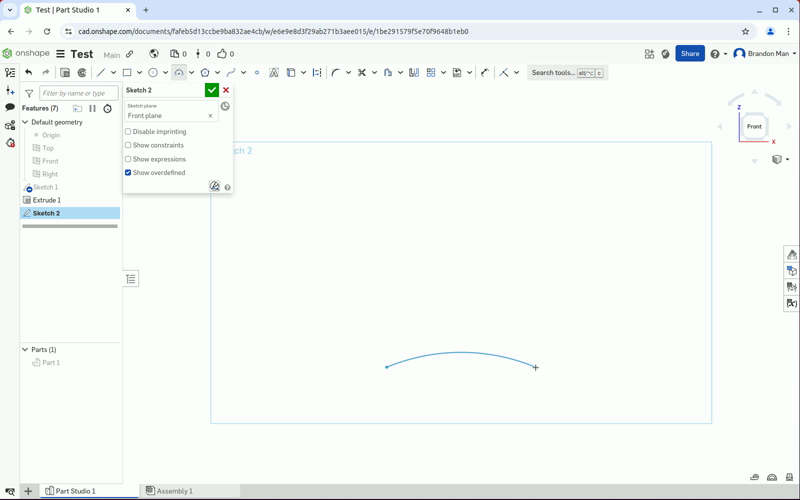
mouse_move(461, 395)
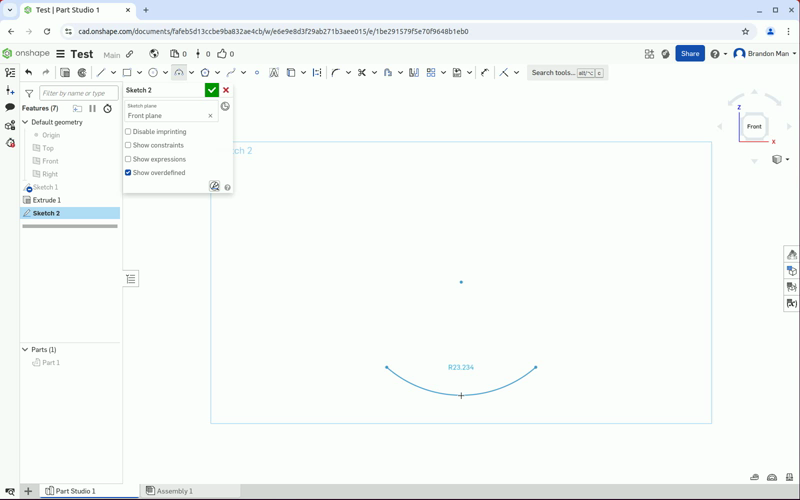
click(461, 395)
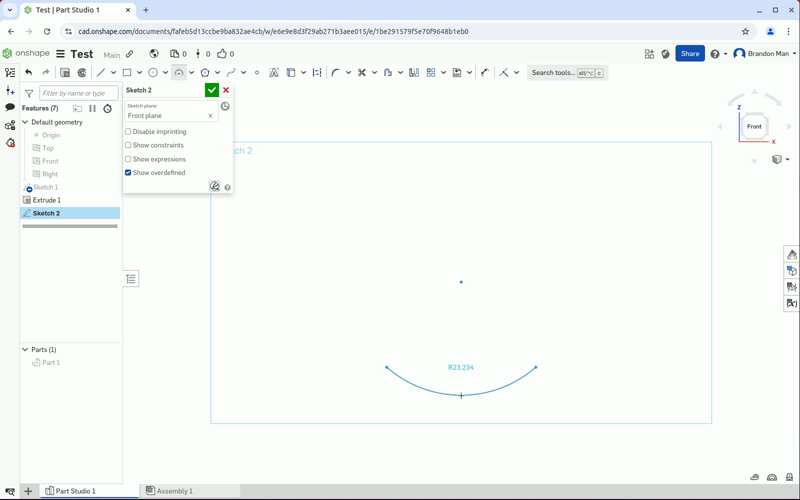
key_up(shift)
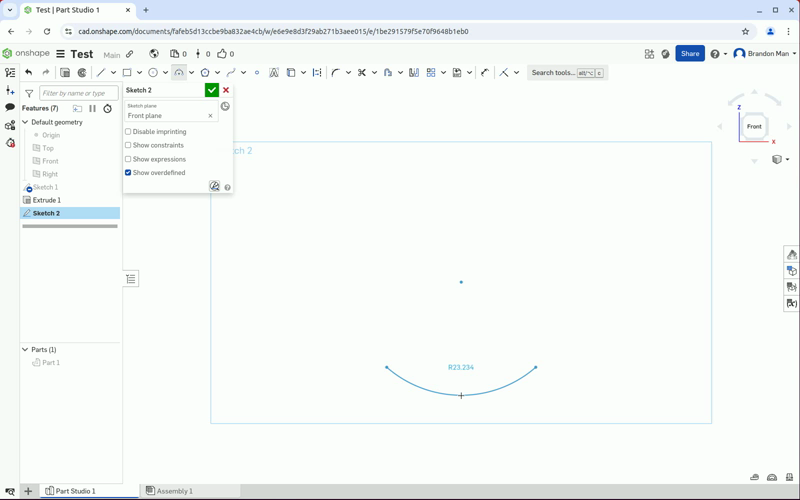
key(esc)
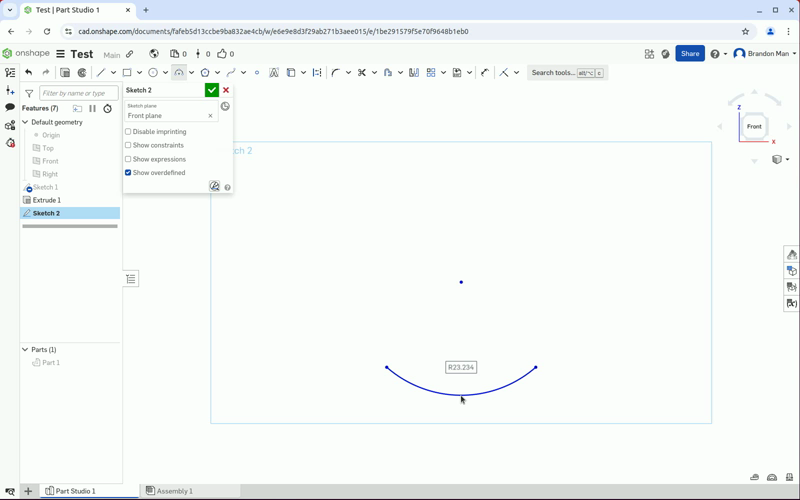
key(l)
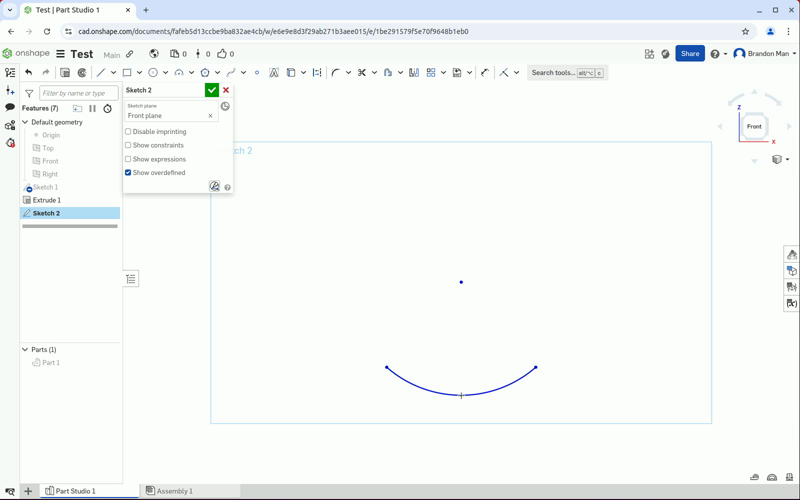
mouse_move(535, 367)
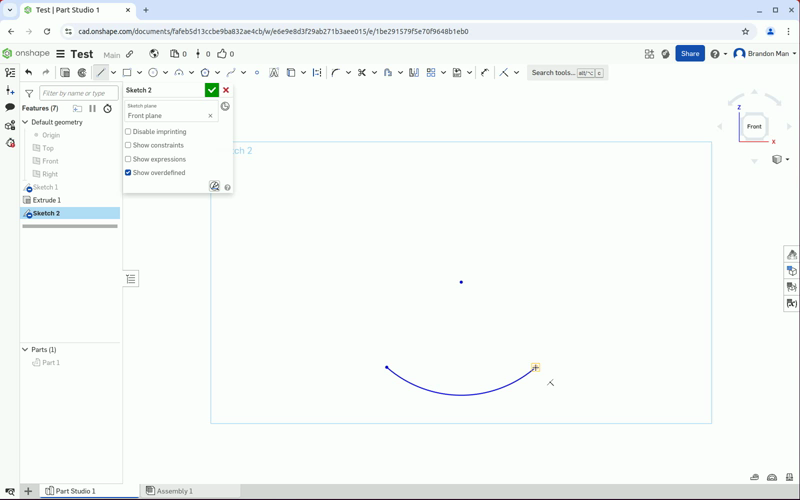
click(535, 367)
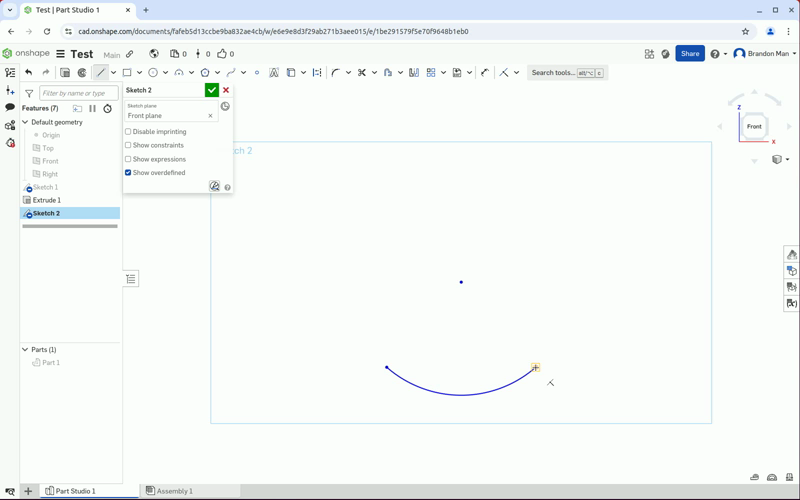
key_down(shift)
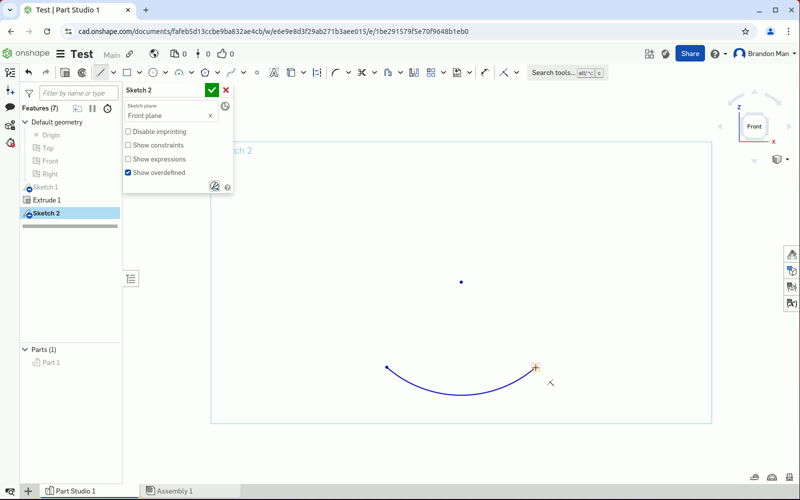
mouse_move(386, 367)
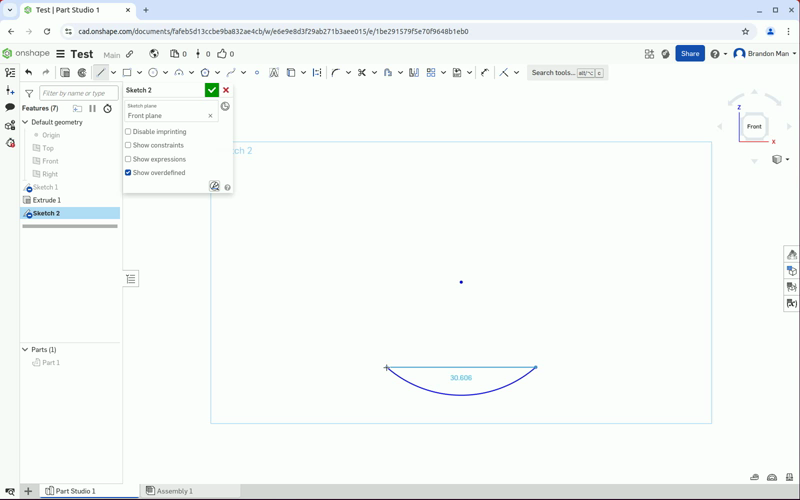
key_up(shift)
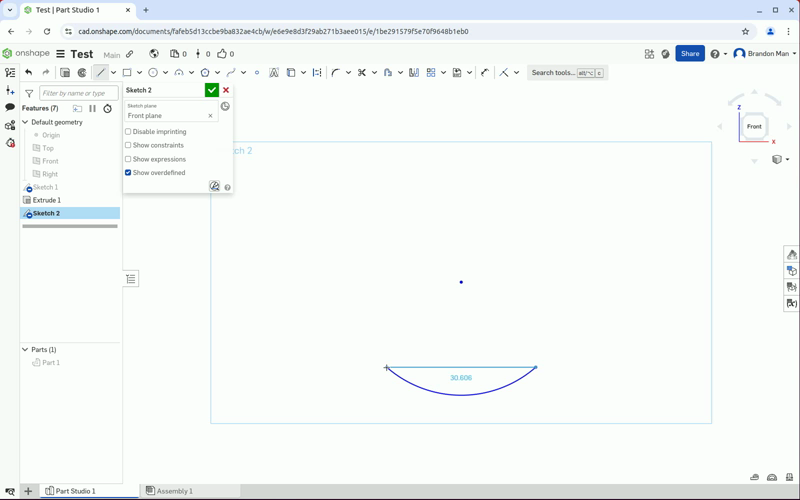
click(386, 367)
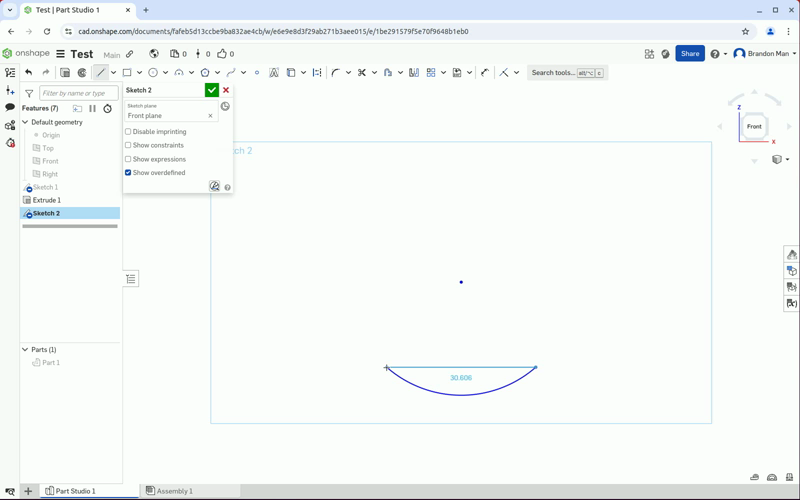
key(esc)
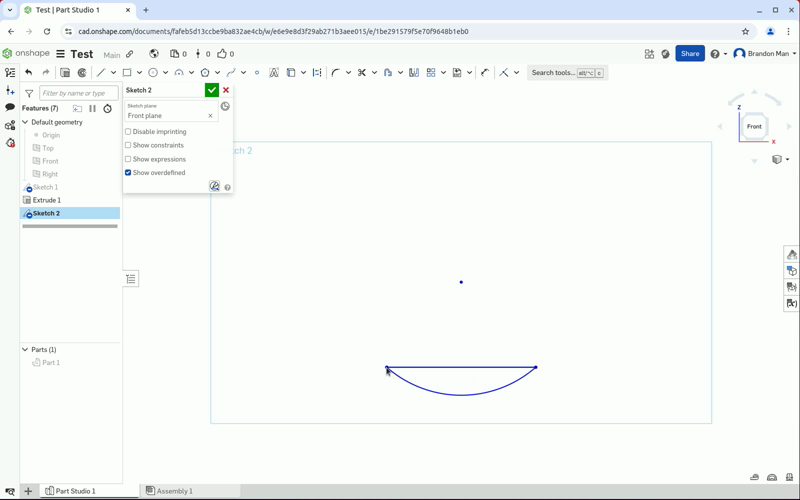
mouse_move(436, 386)
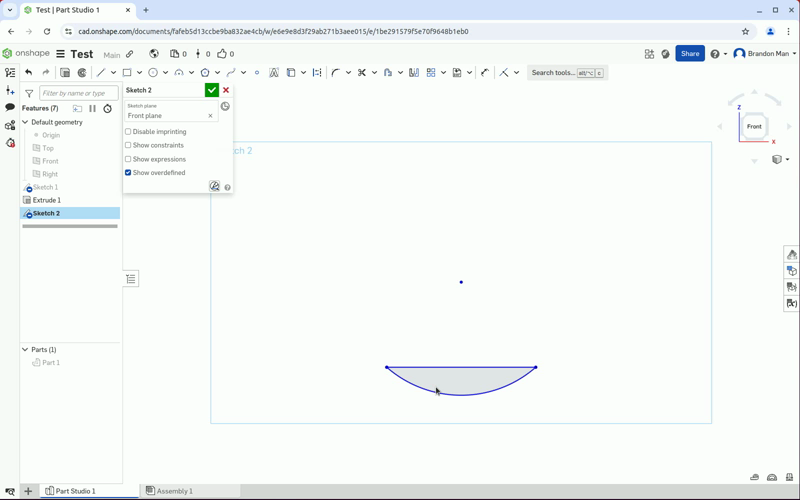
click(436, 386)
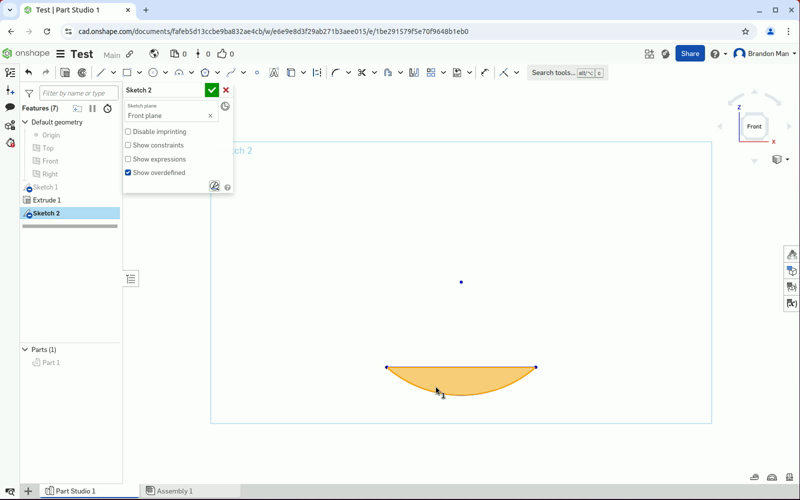
mouse_move(73, 352)
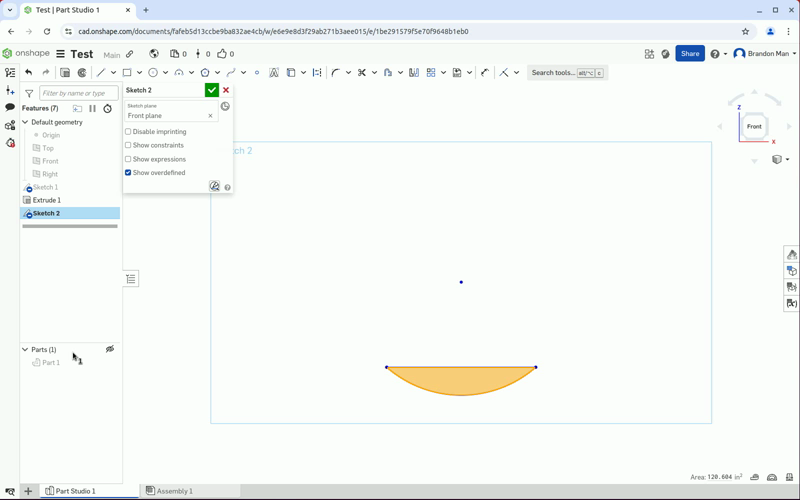
key(shift+y)
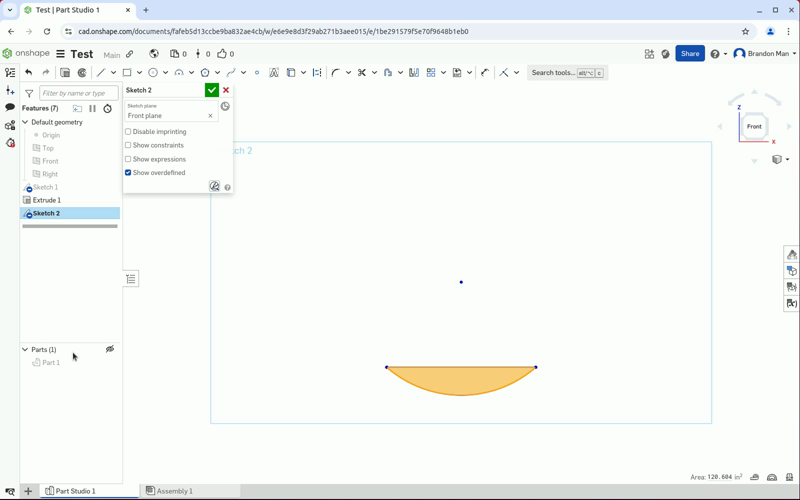
key(shift+e)
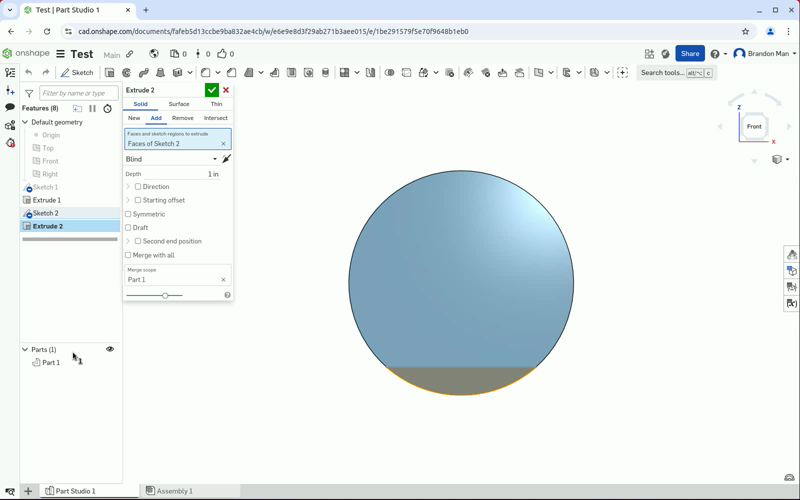
mouse_move(143, 106)
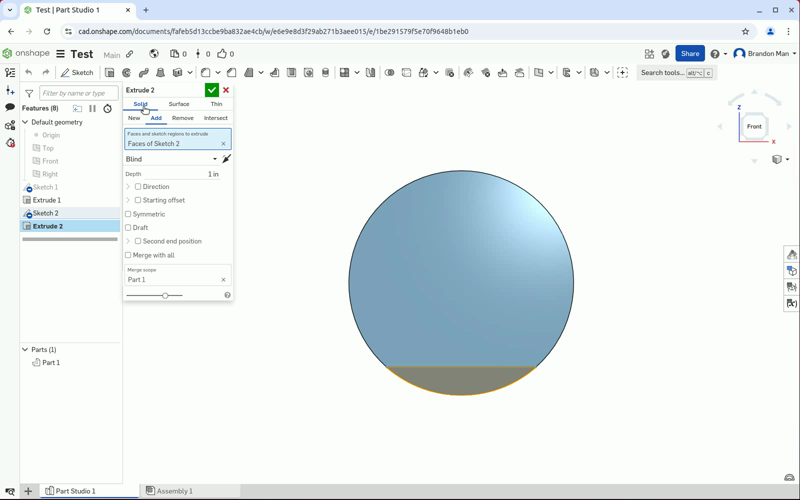
click(143, 106)
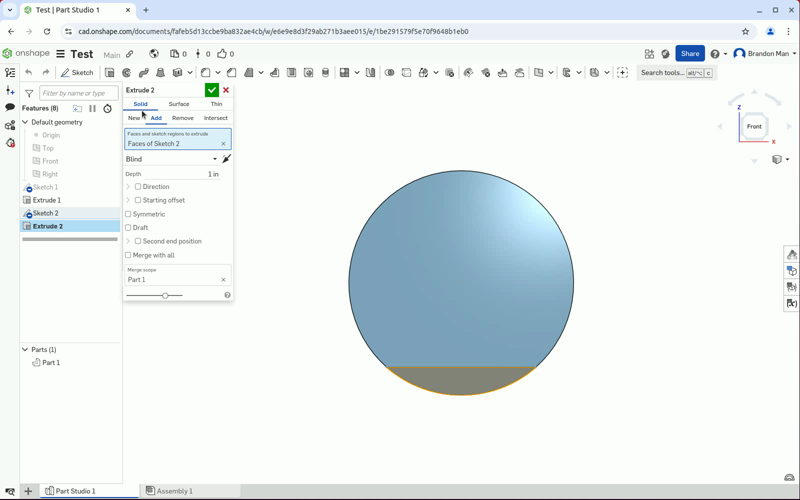
mouse_move(137, 120)
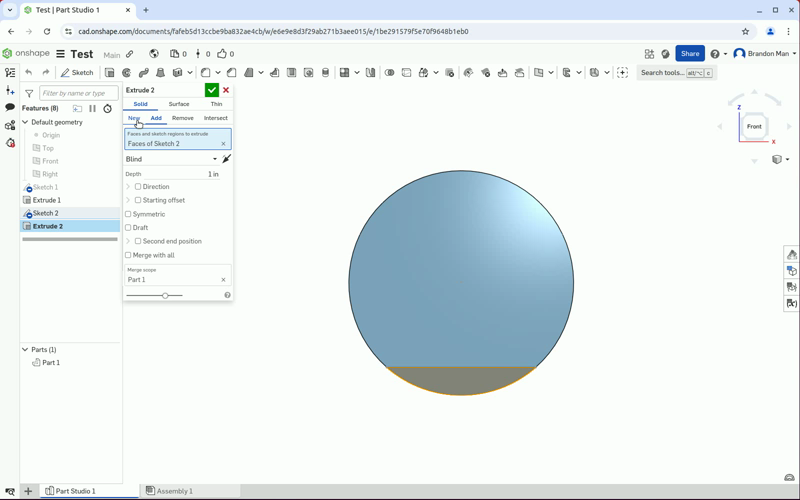
click(137, 120)
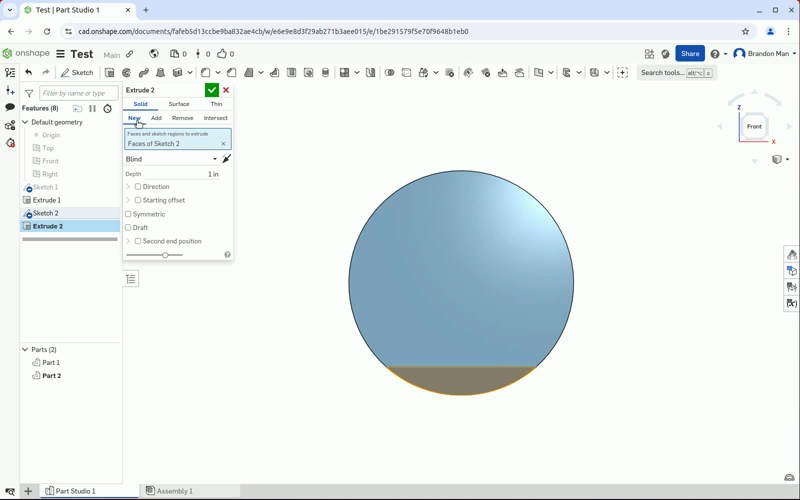
key(tab, 4)
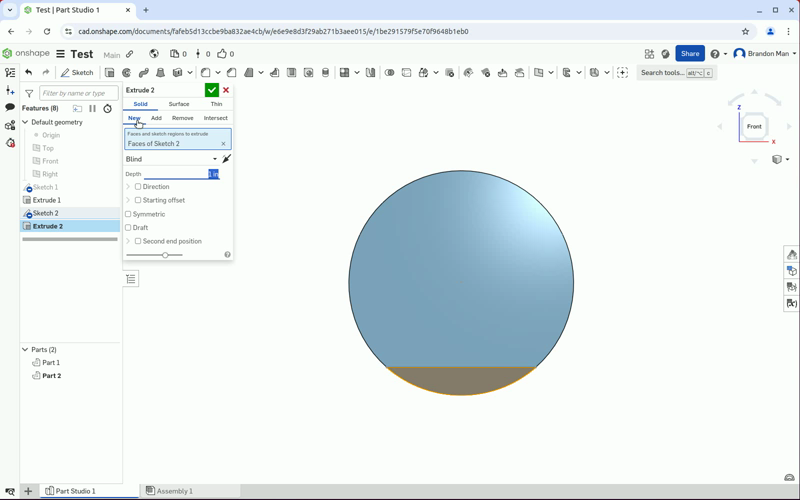
text(11.554)
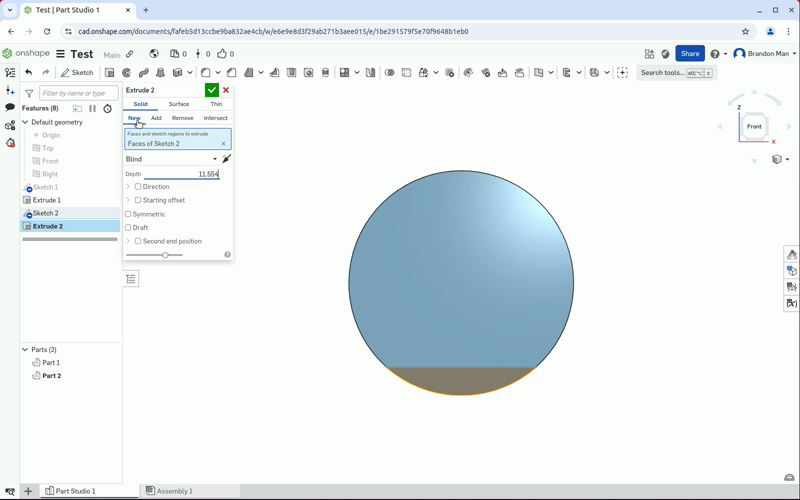
key(enter)
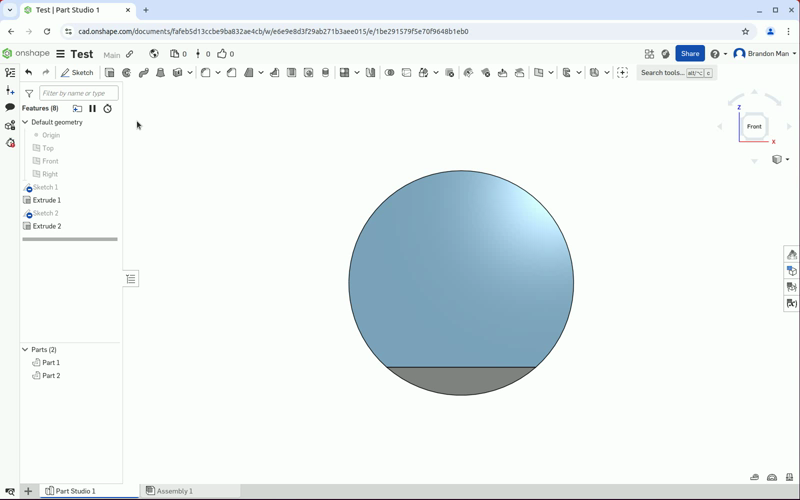
key(shift+h)
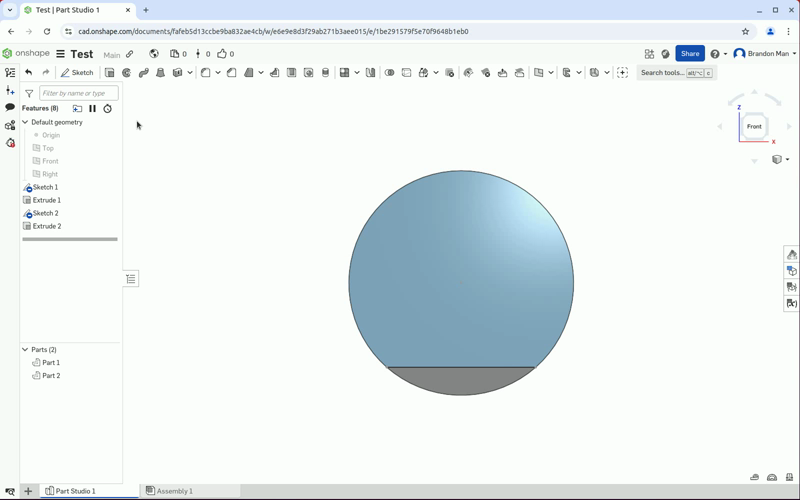
key(shift+h)
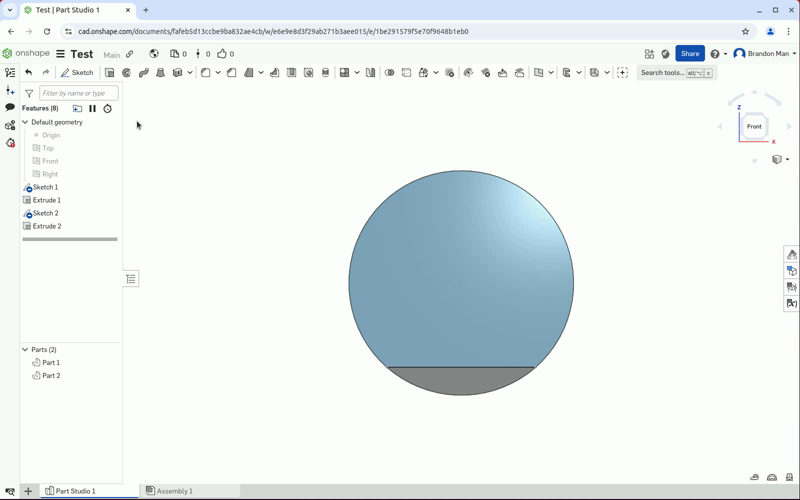
key(shift+7)
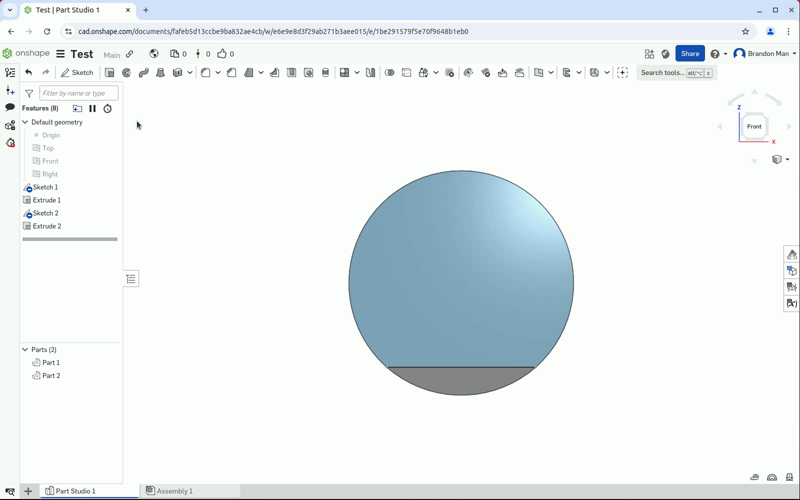
key(left, 2)
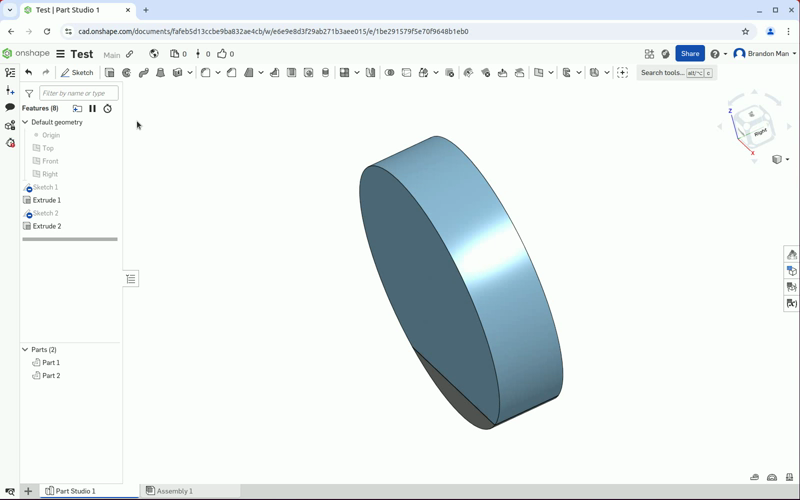
key(down, 2)
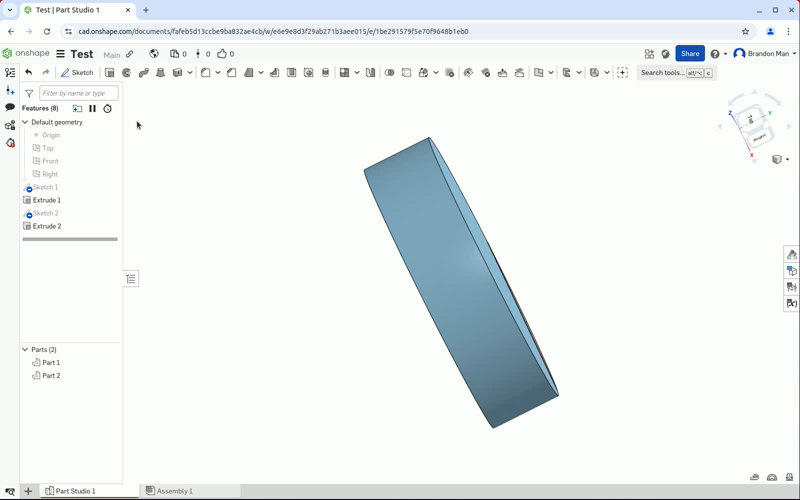
key(up, 2)
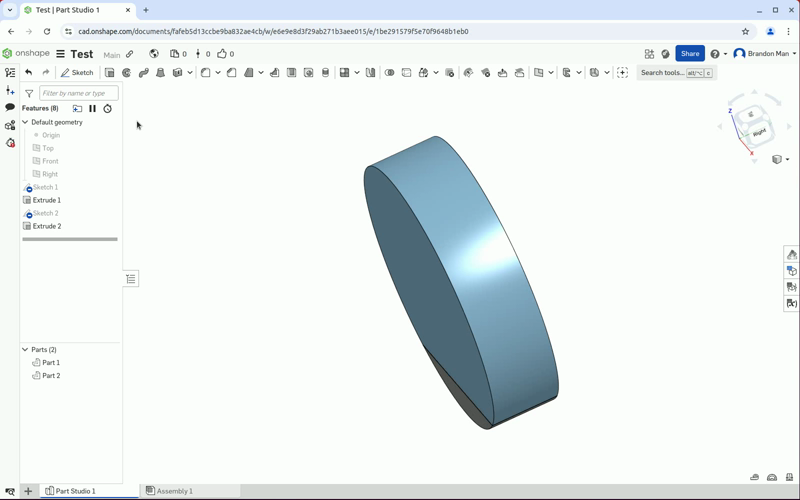
key(right, 2)
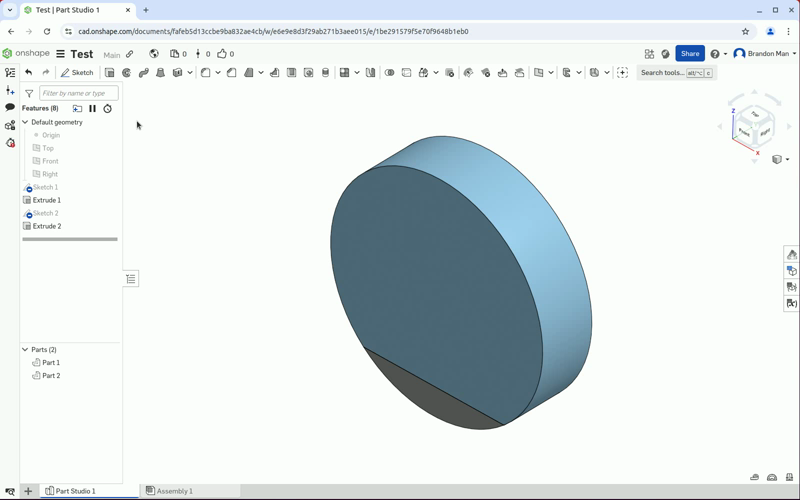
mouse_move(73, 189)
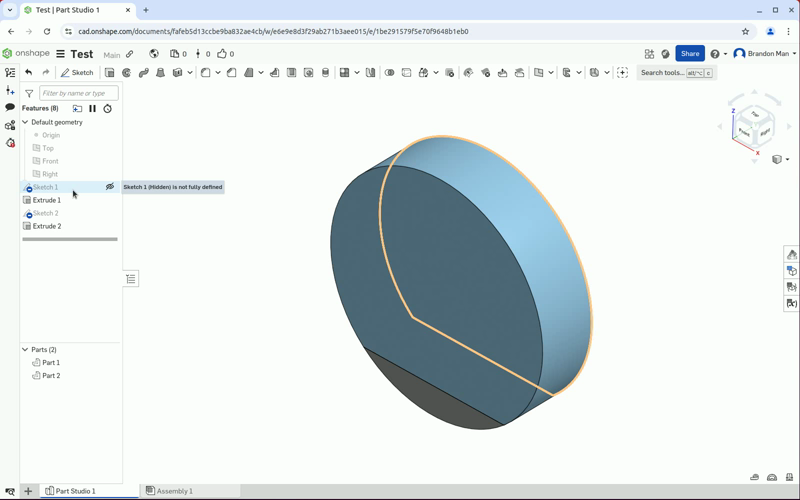
click(73, 189)